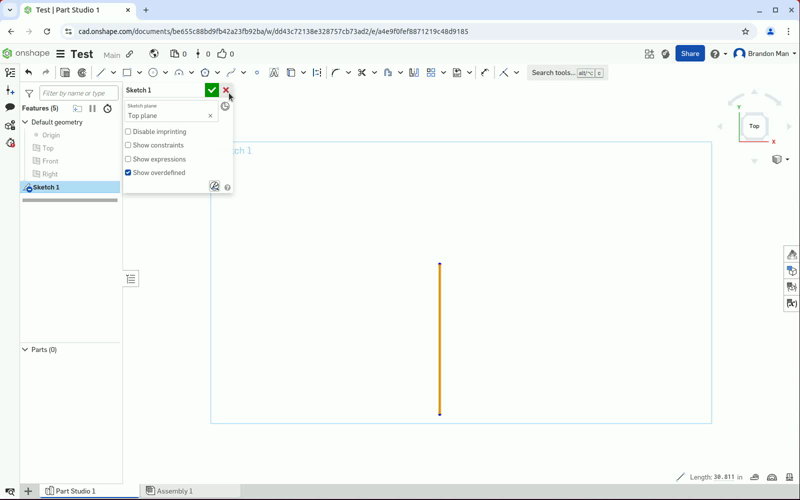
key(shift+h)
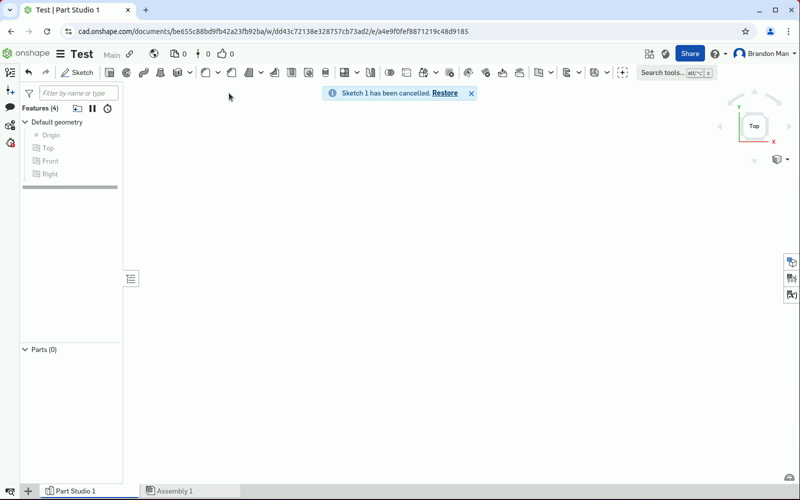
mouse_move(73, 352)
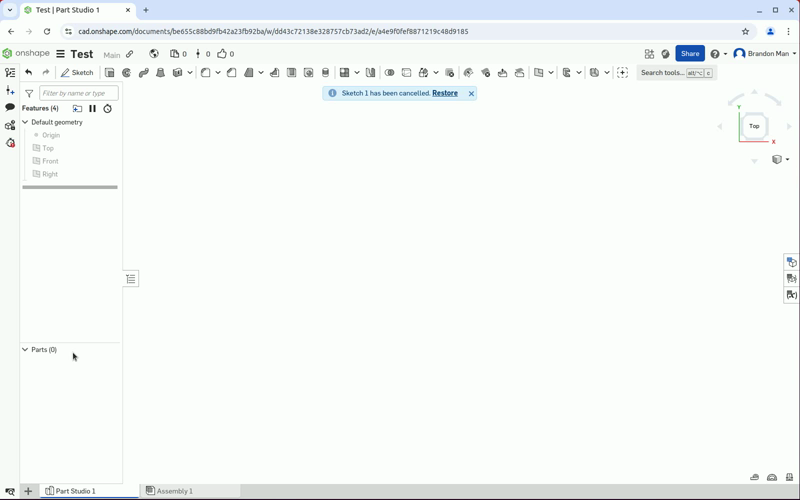
key(y)
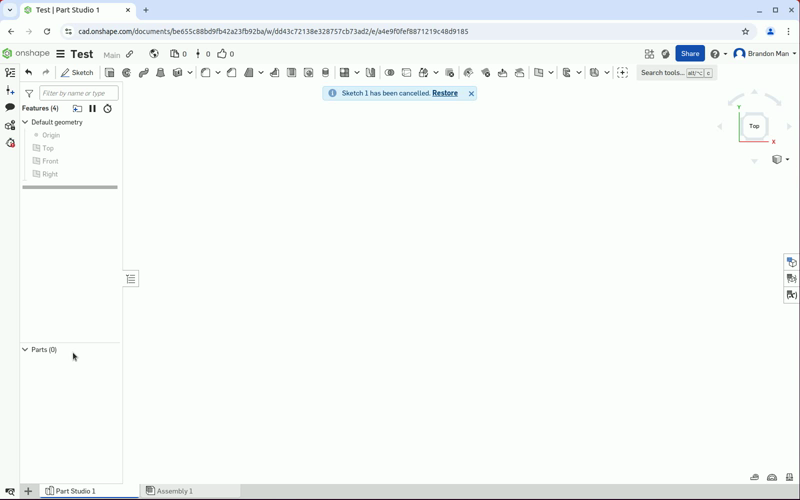
key(shift+p)
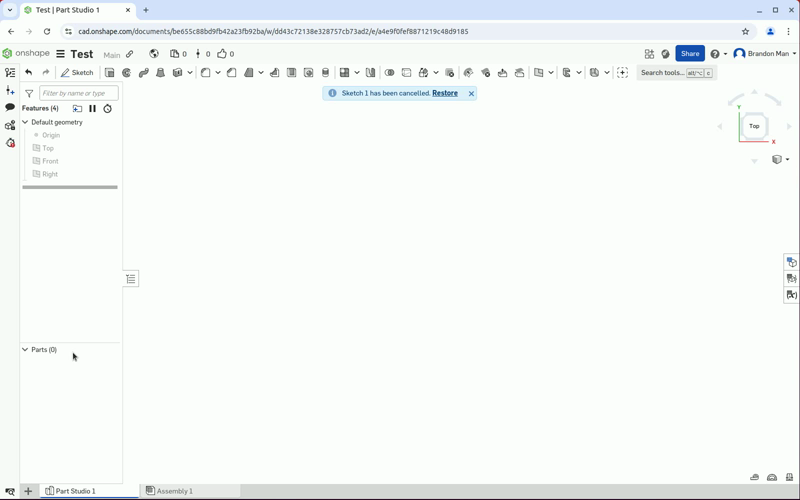
key(space)
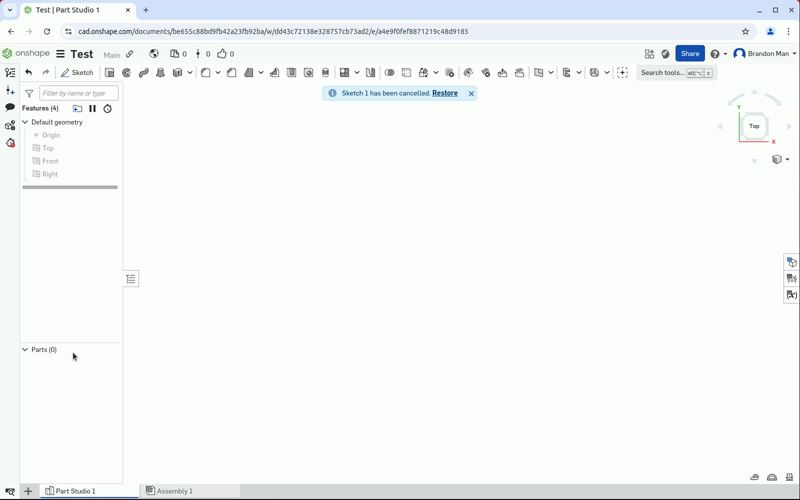
key_down(shift)
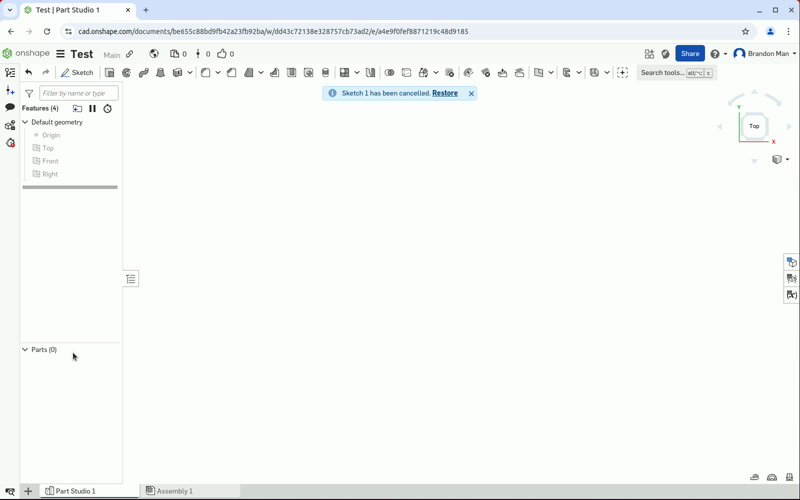
key(up)
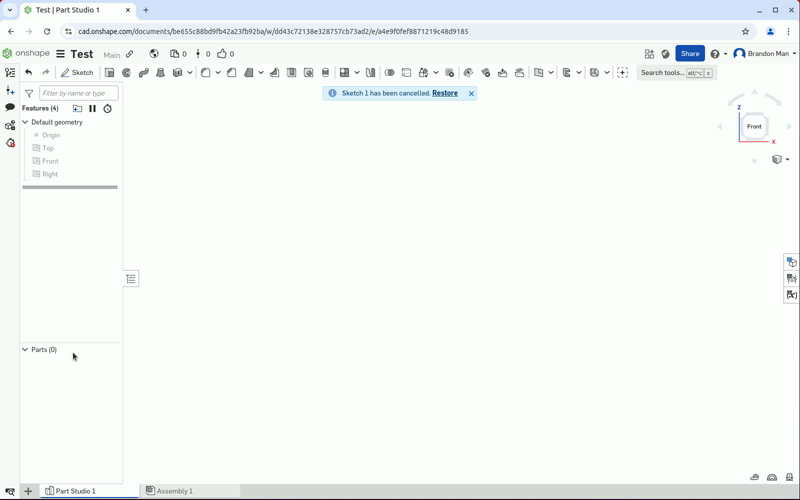
key_up(shift)
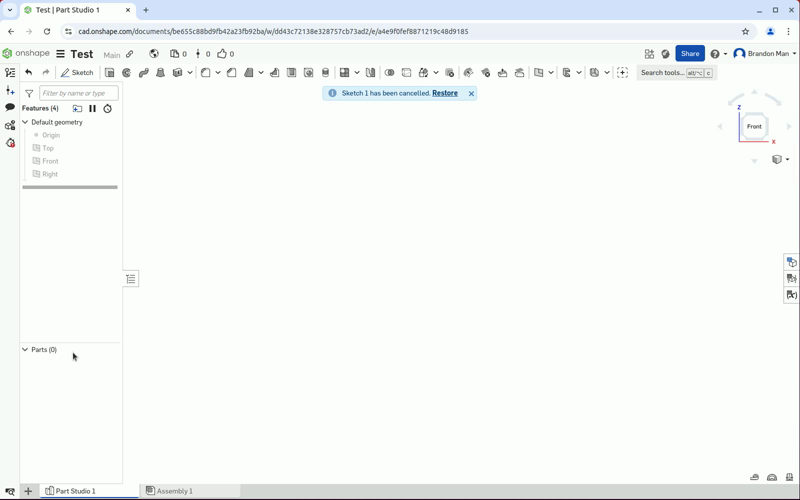
mouse_move(73, 352)
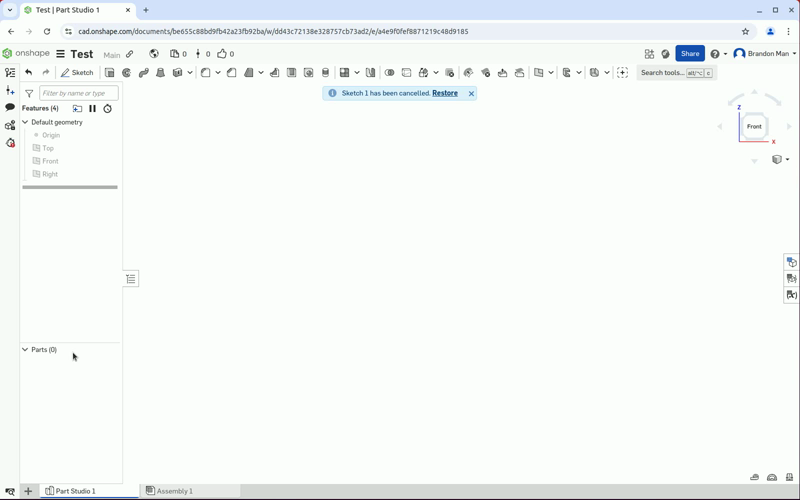
key(shift+y)
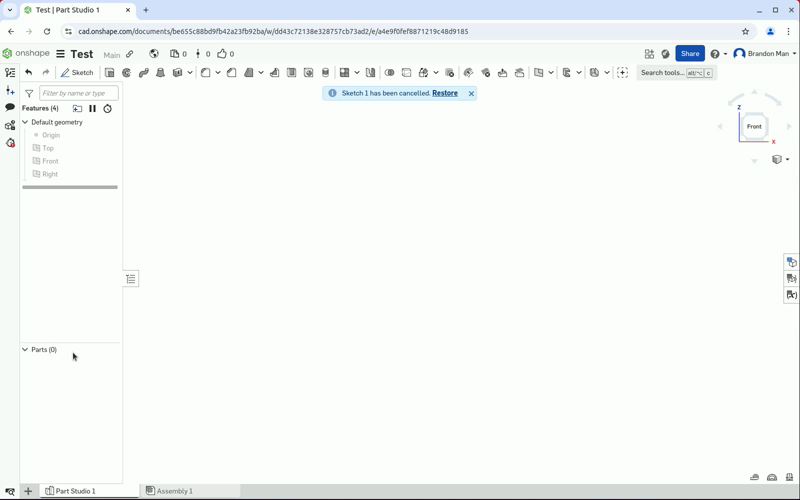
key(shift+s)
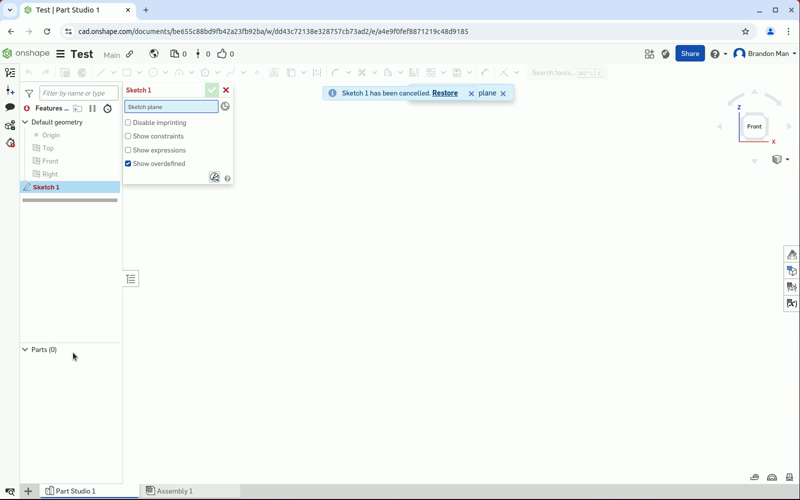
mouse_move(73, 163)
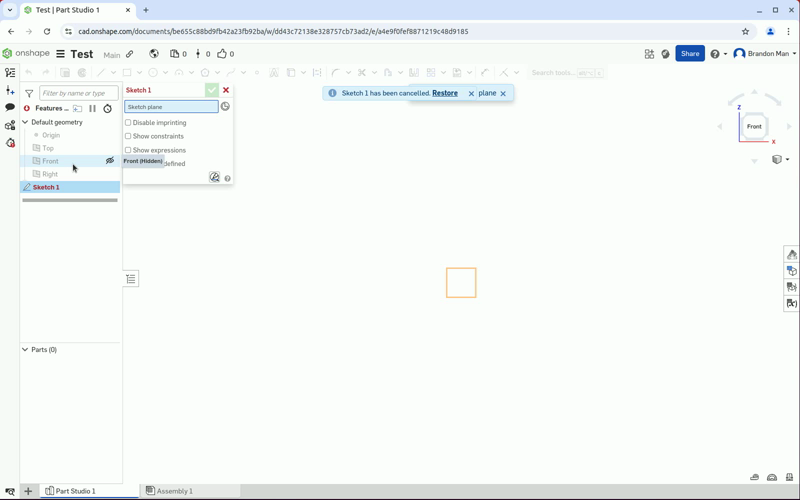
click(73, 163)
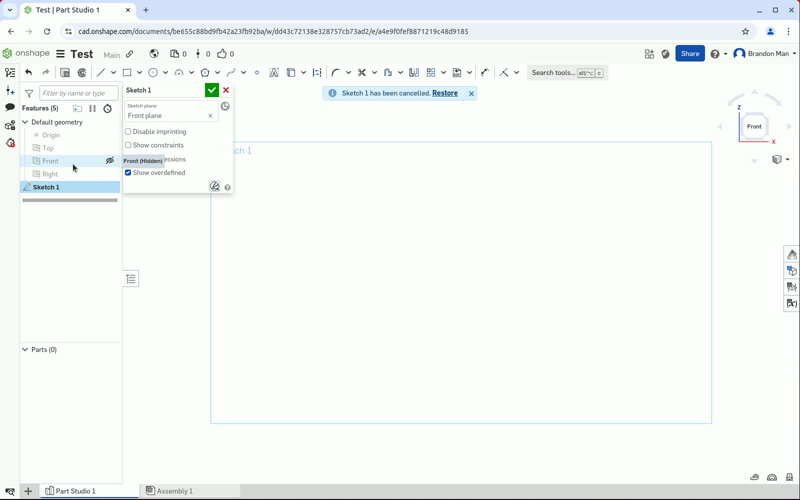
mouse_move(73, 352)
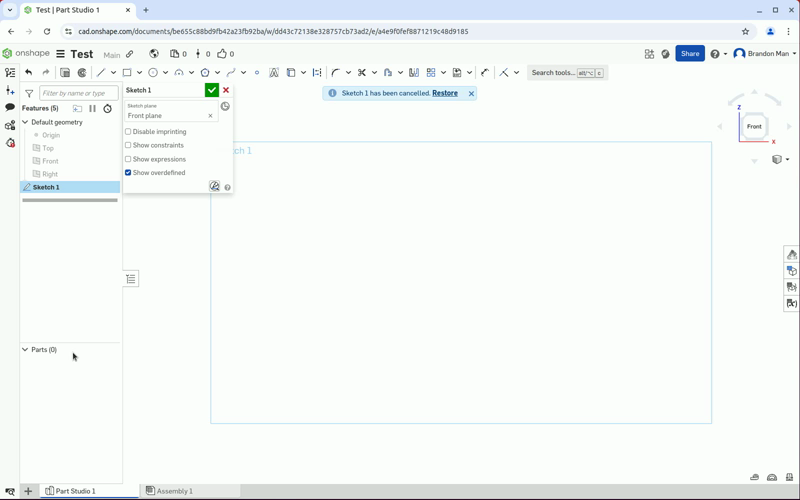
key(y)
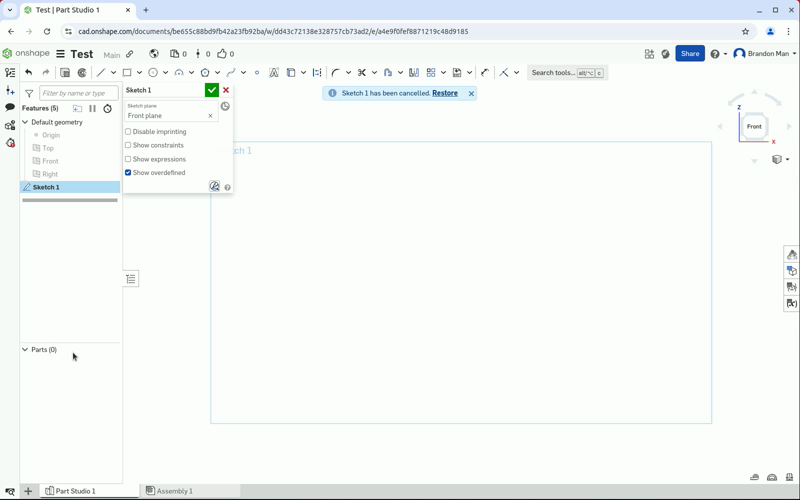
key(c)
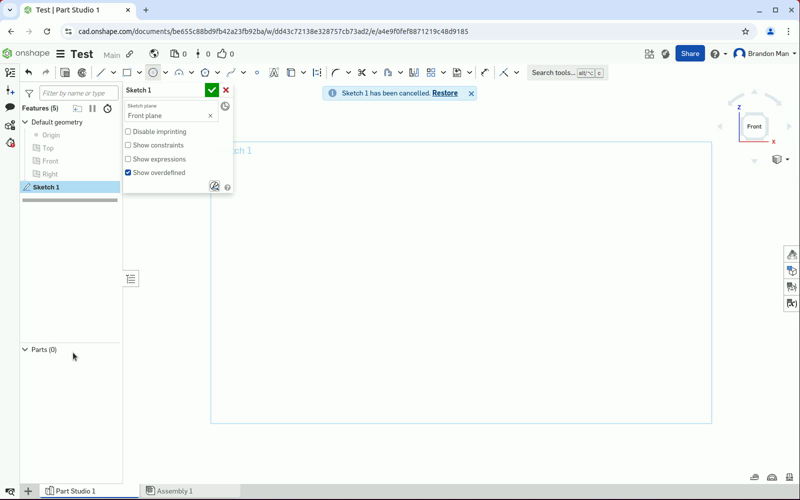
key_down(shift)
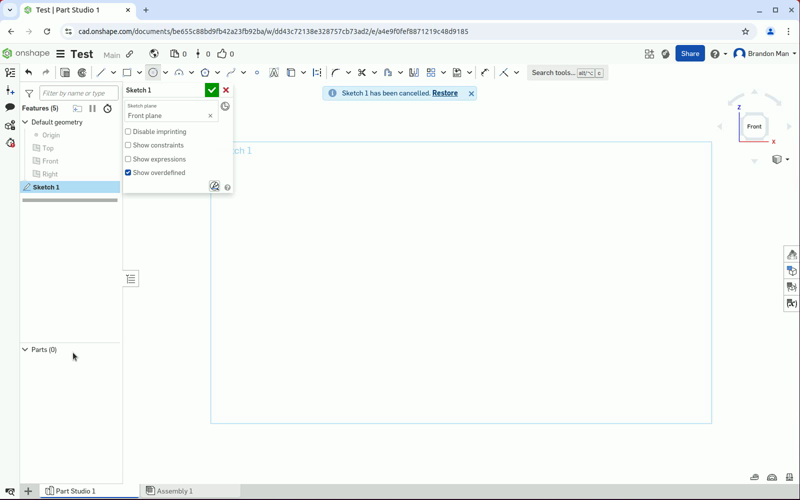
mouse_move(392, 281)
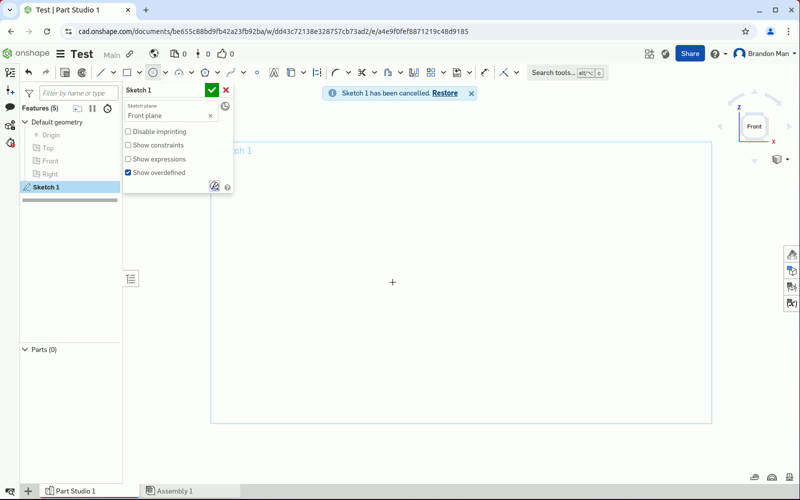
click(392, 281)
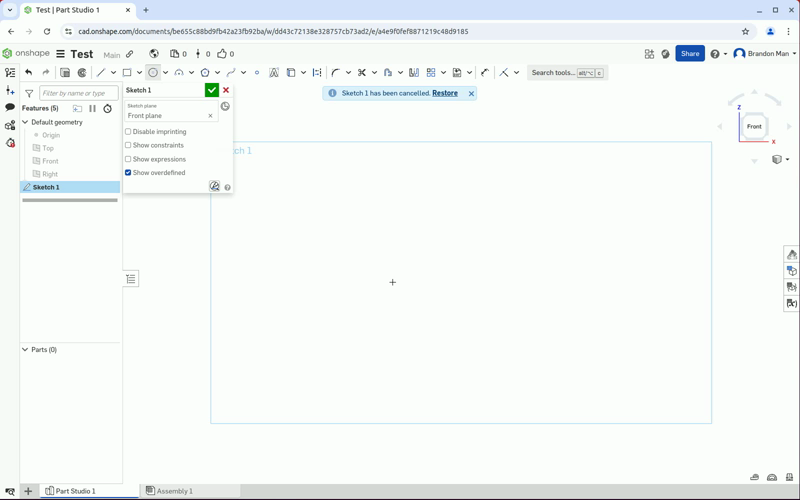
key_up(shift)
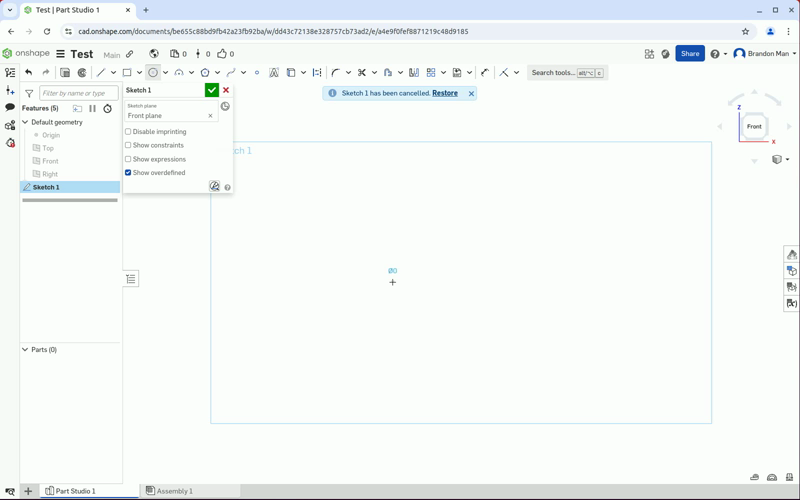
mouse_move(406, 281)
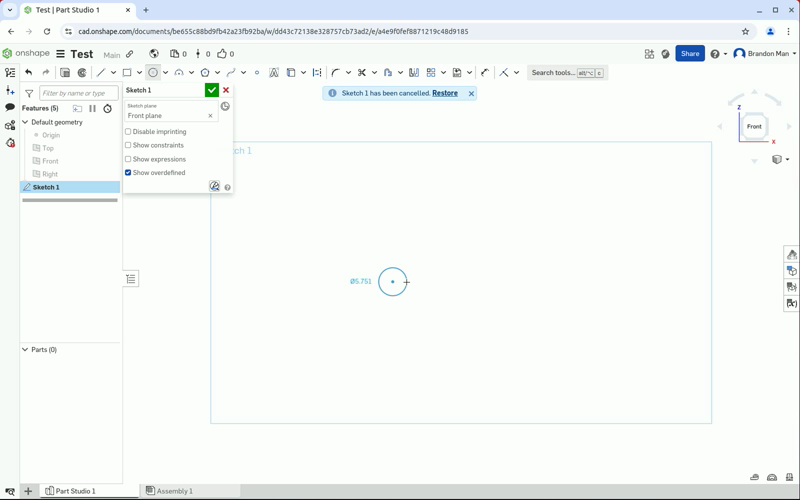
click(406, 281)
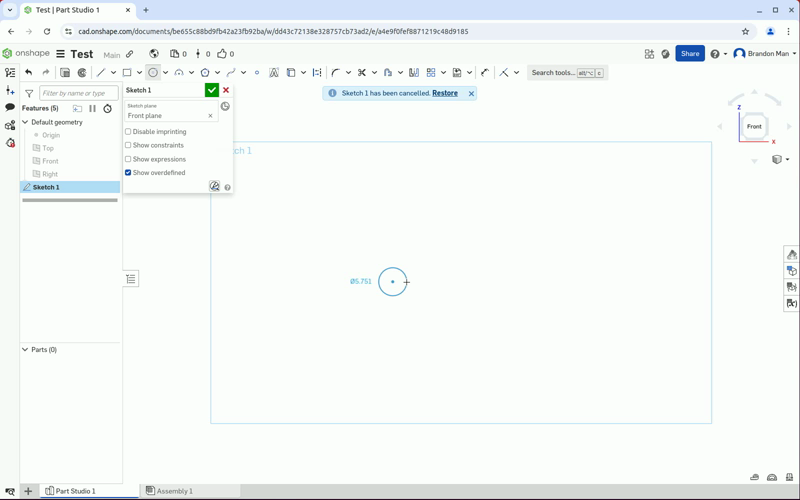
key(esc)
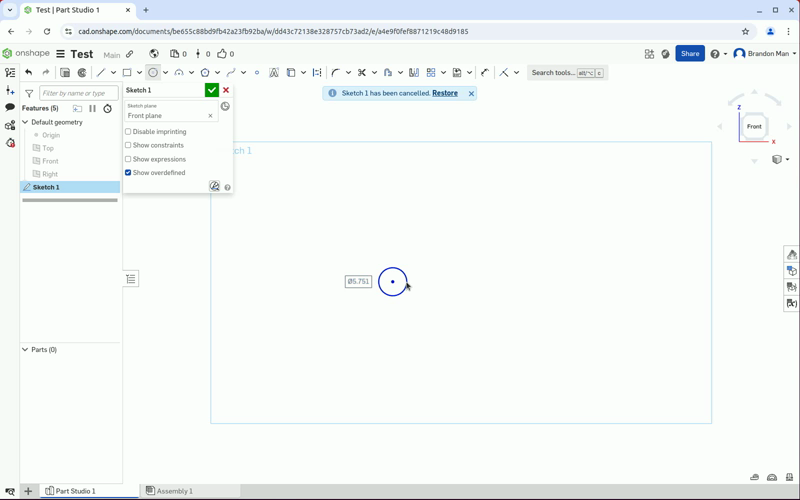
key(c)
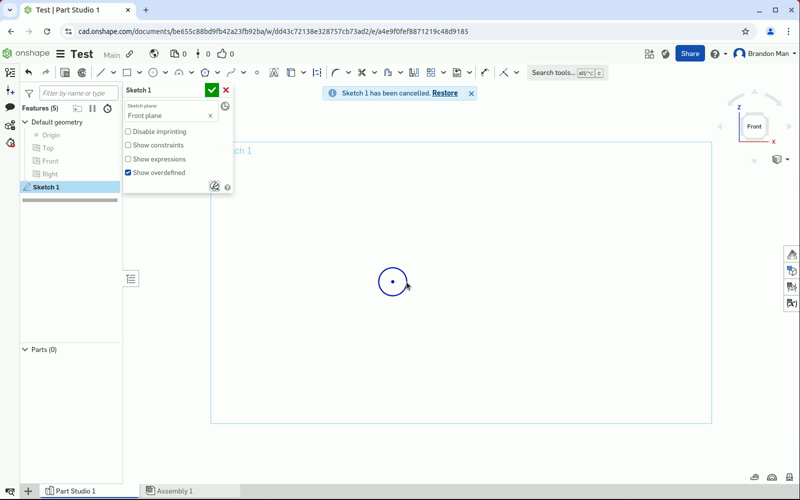
key_down(shift)
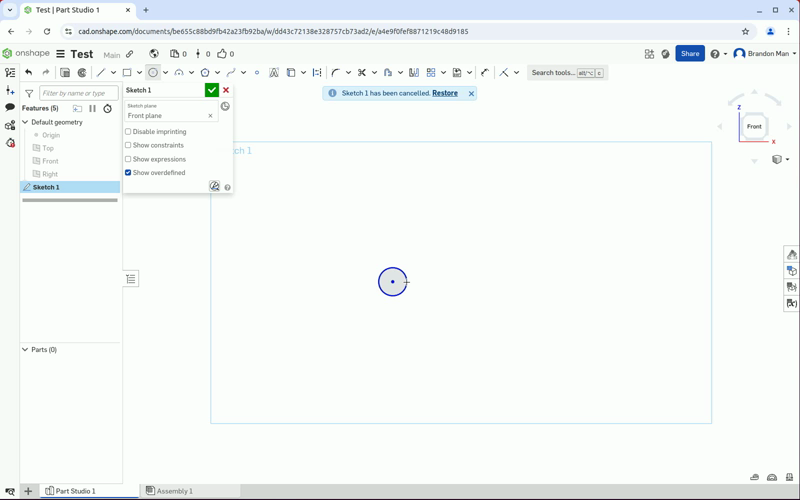
mouse_move(392, 281)
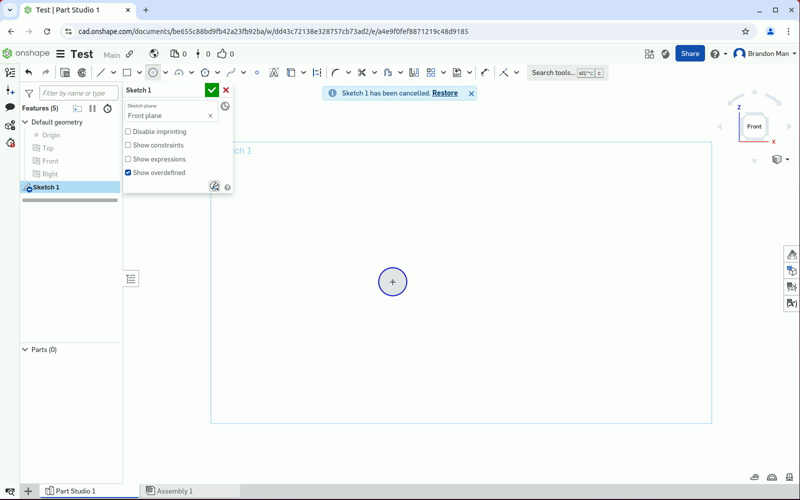
click(392, 281)
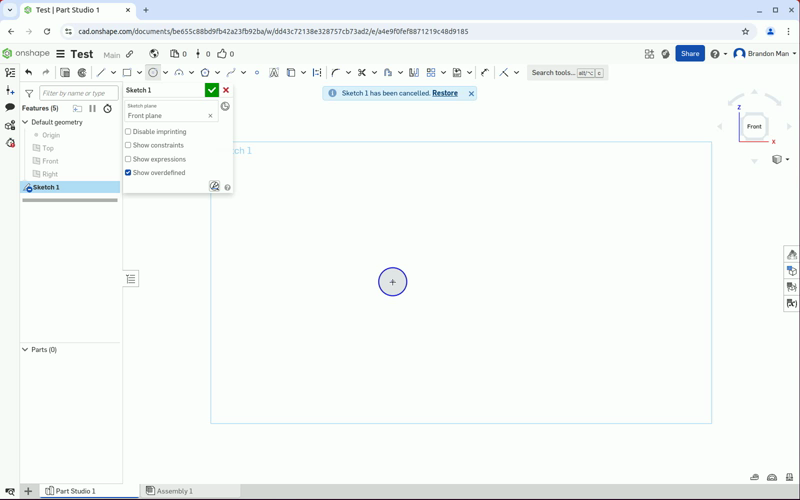
key_up(shift)
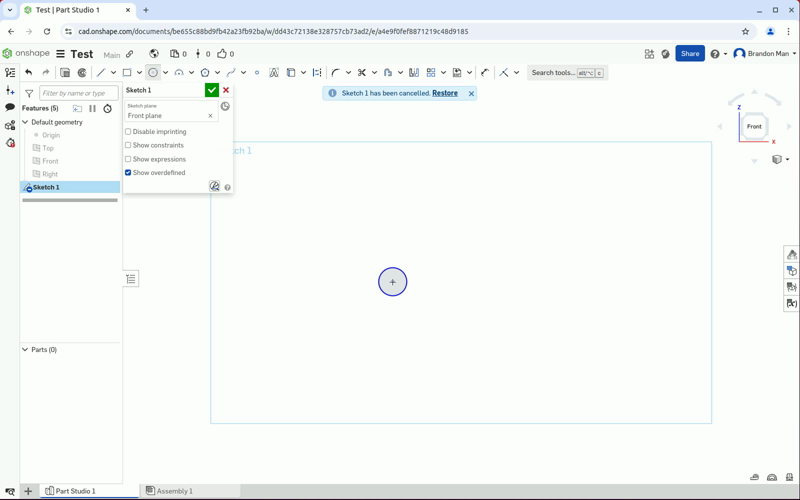
mouse_move(393, 281)
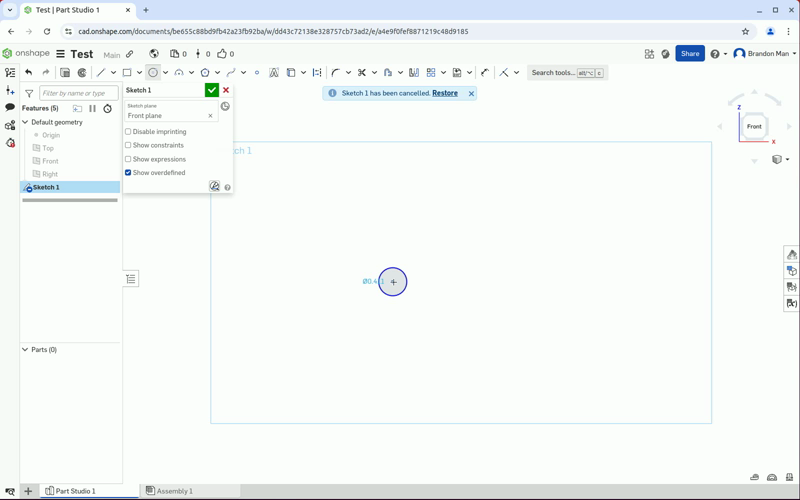
scroll(6)
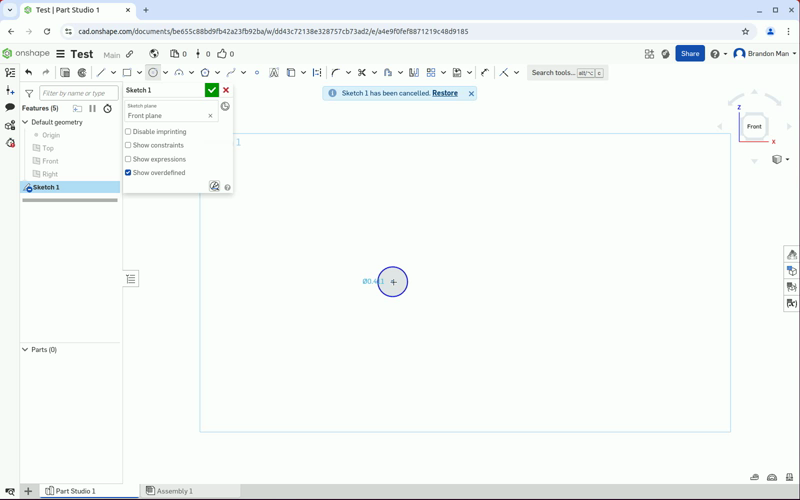
scroll(6)
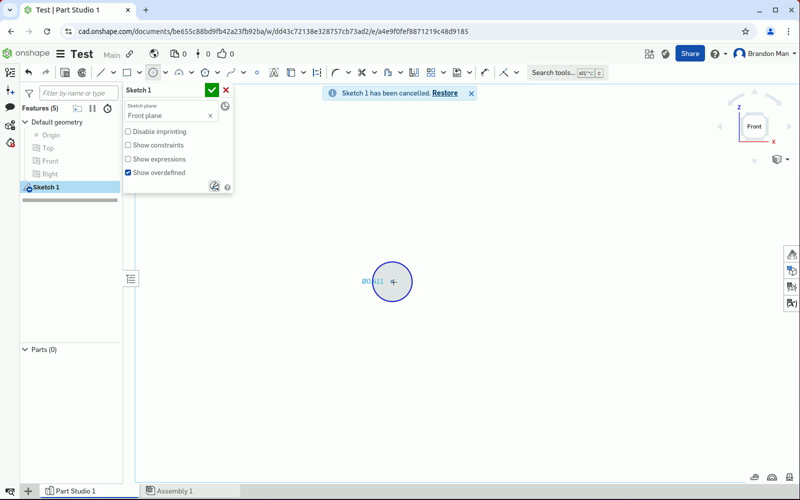
scroll(6)
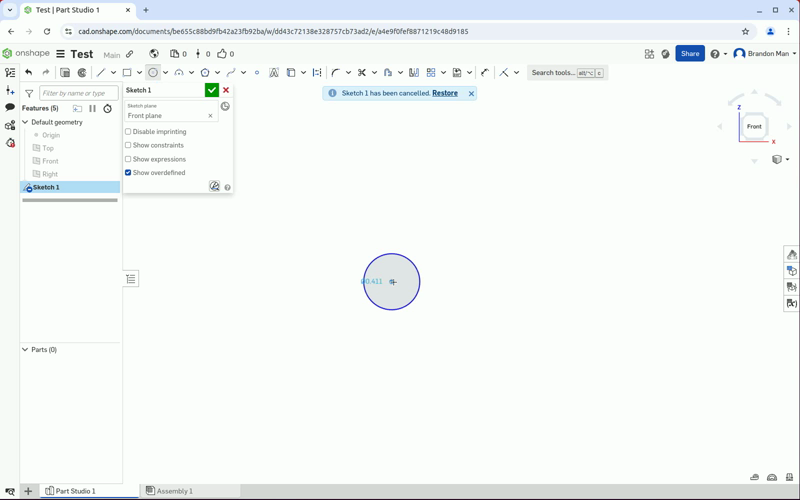
scroll(6)
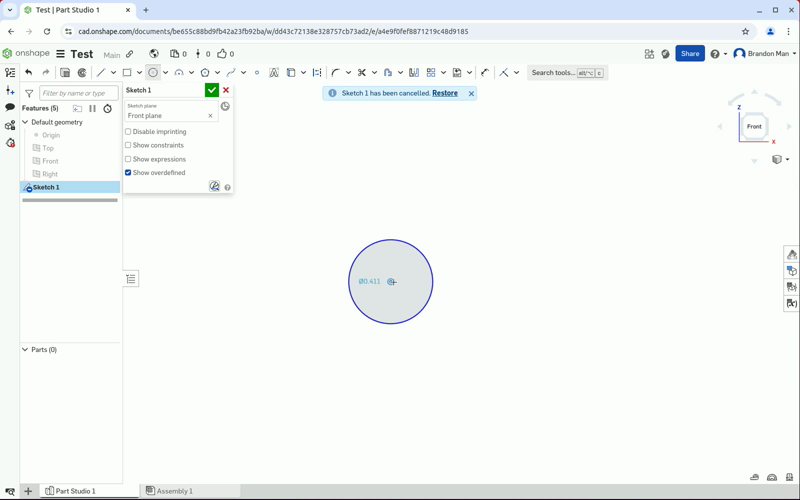
scroll(6)
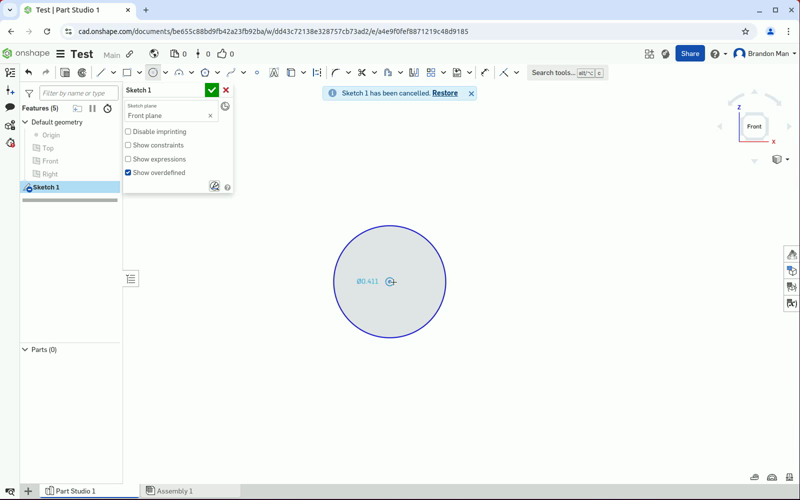
scroll(6)
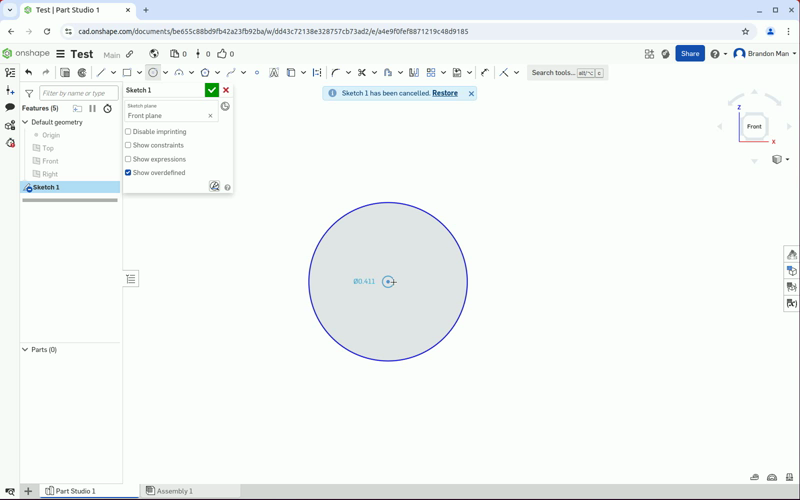
scroll(6)
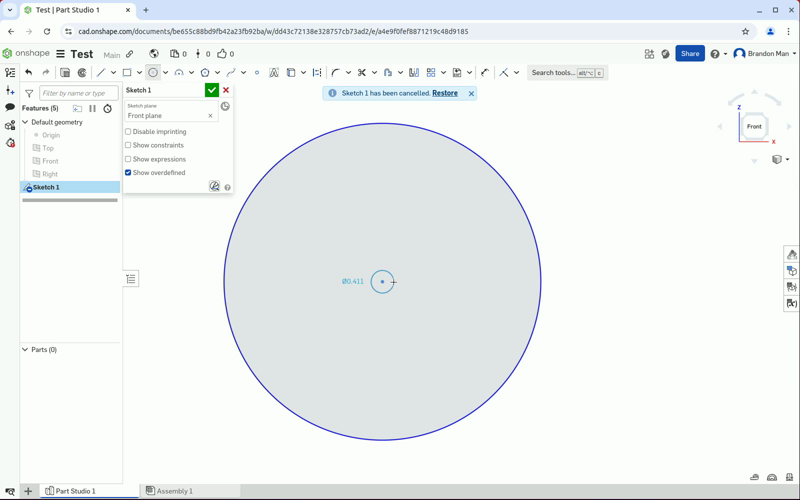
click(393, 281)
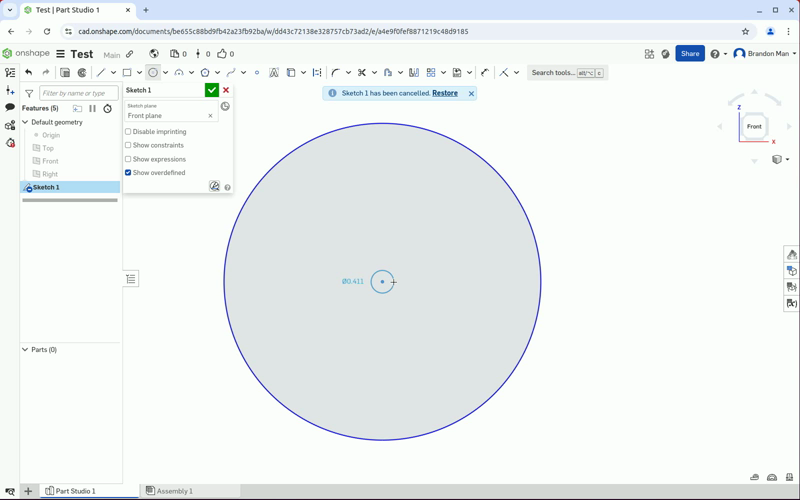
scroll(-6)
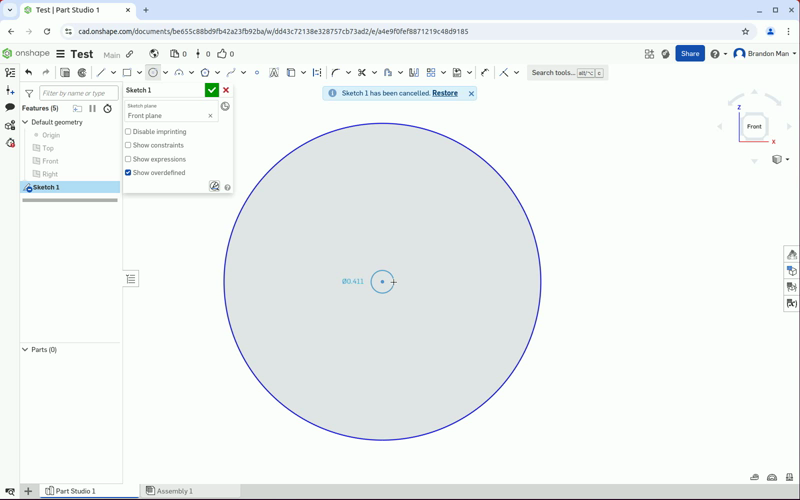
scroll(-6)
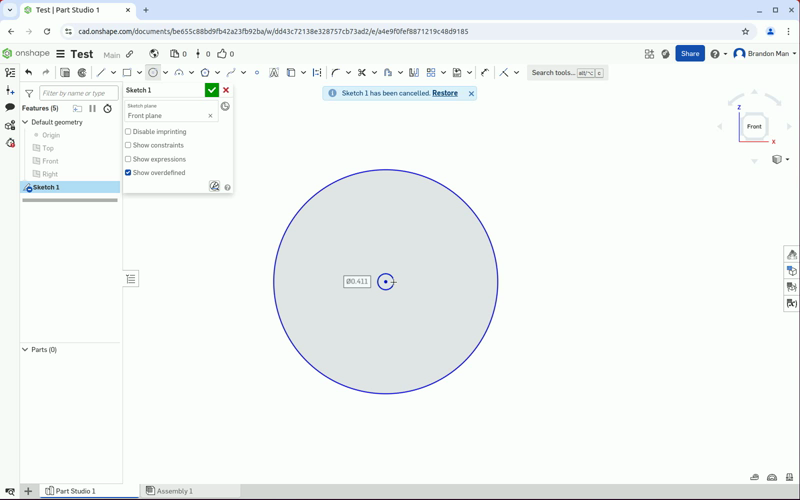
scroll(-6)
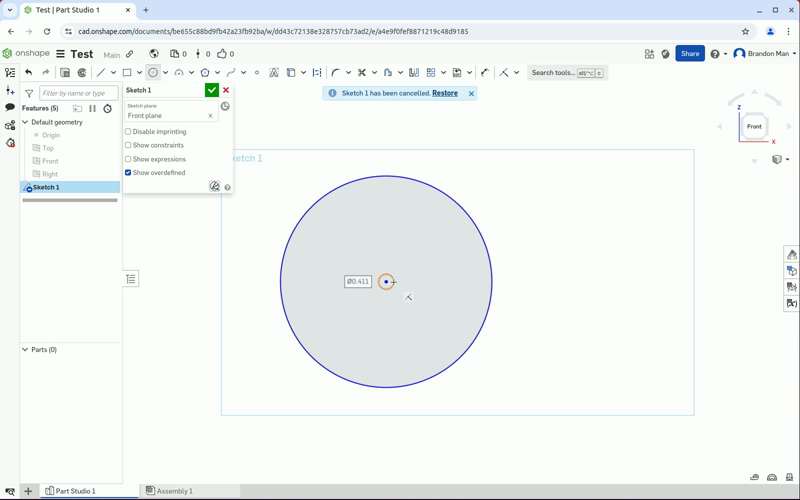
scroll(-6)
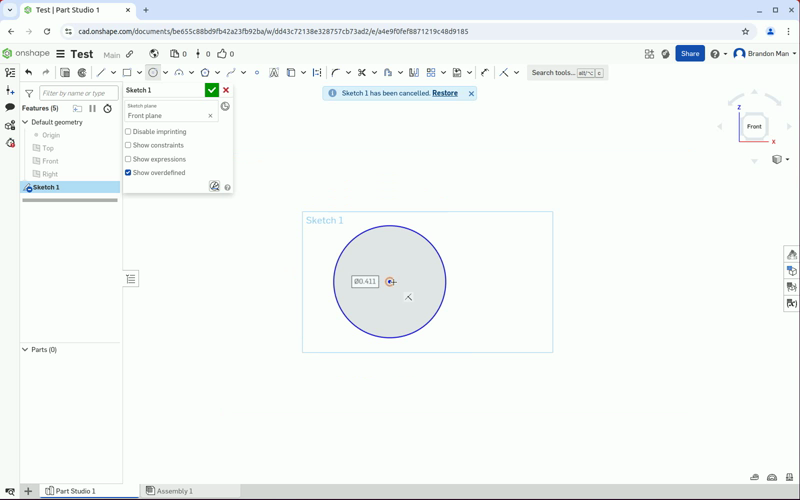
scroll(-6)
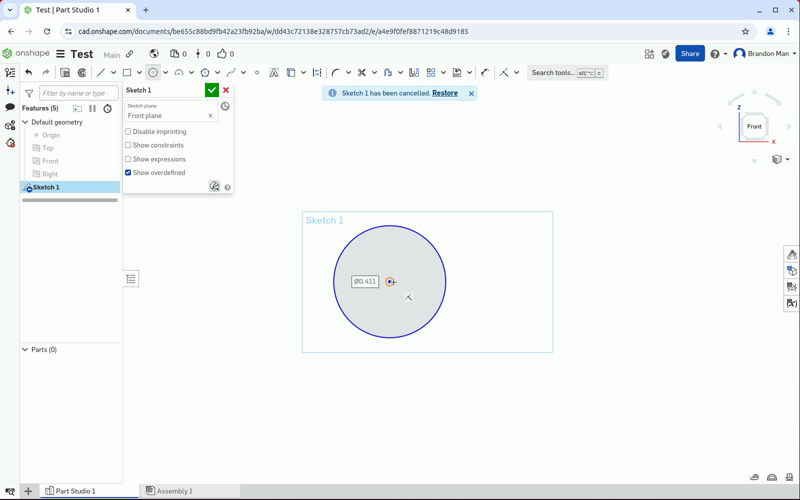
scroll(-6)
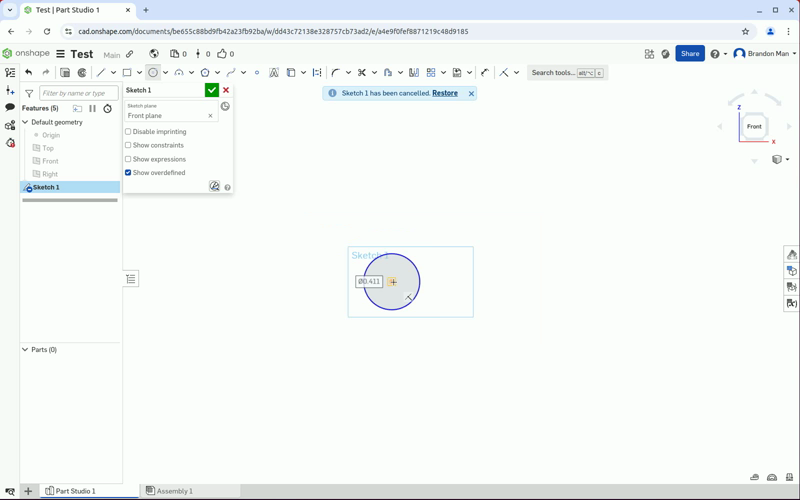
scroll(-6)
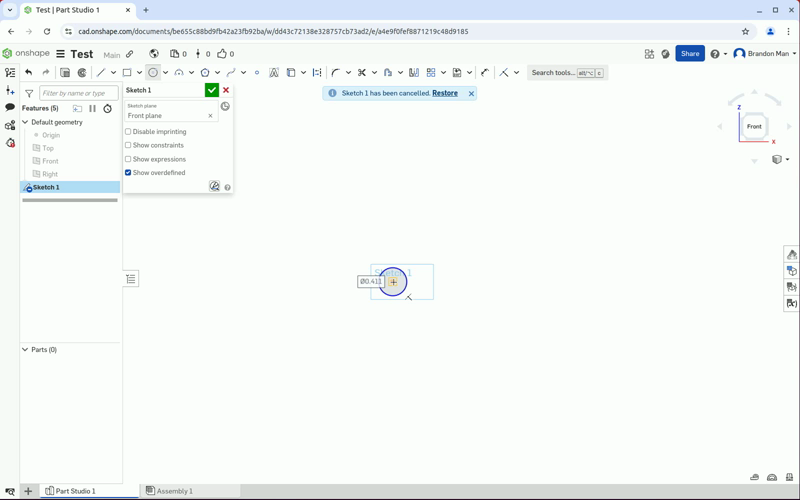
key(esc)
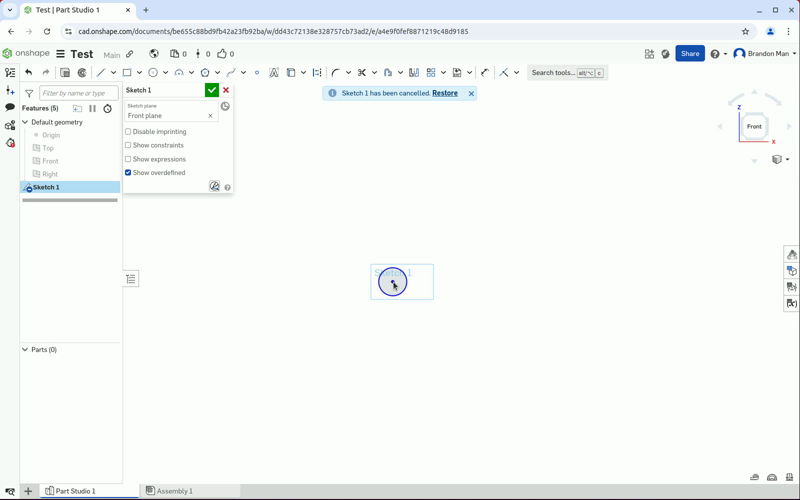
mouse_move(386, 279)
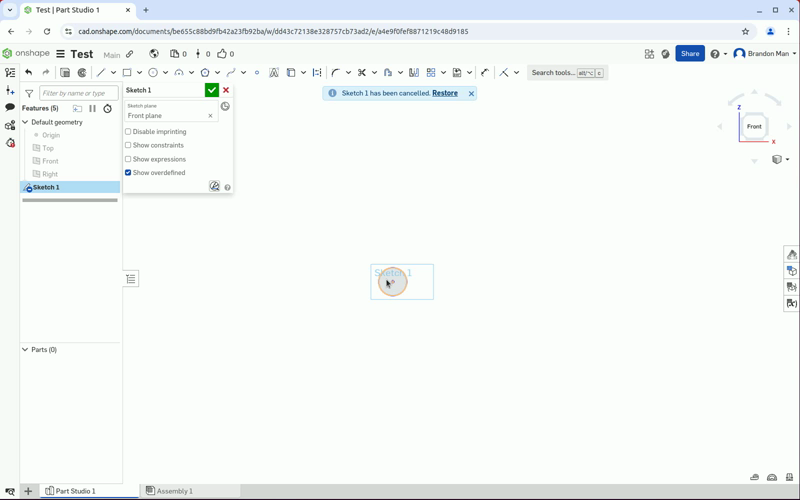
scroll(6)
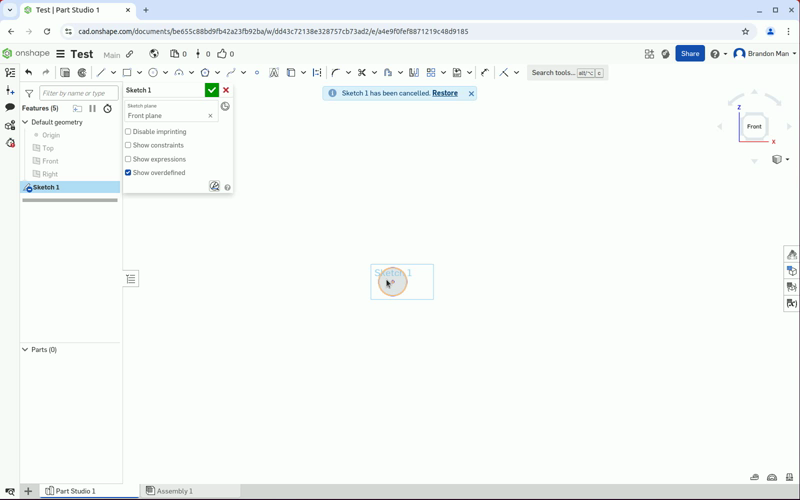
scroll(6)
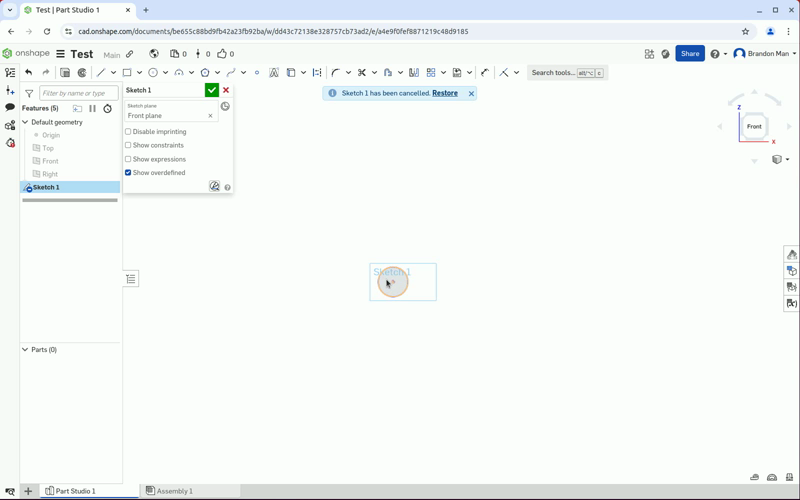
scroll(6)
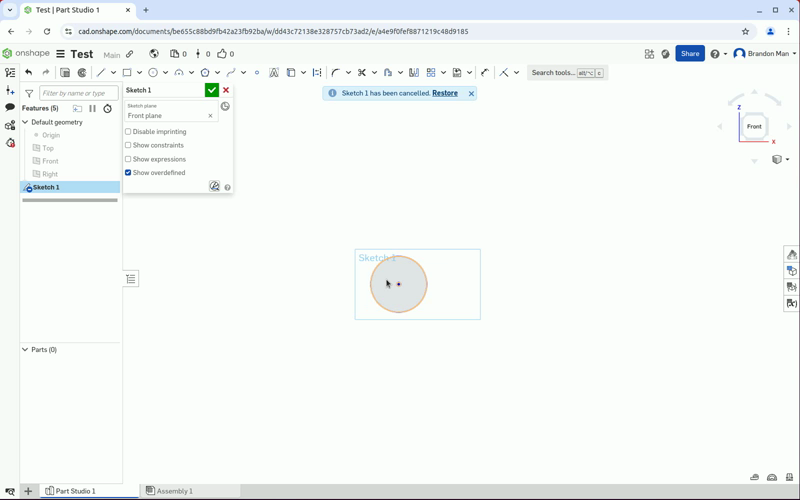
scroll(6)
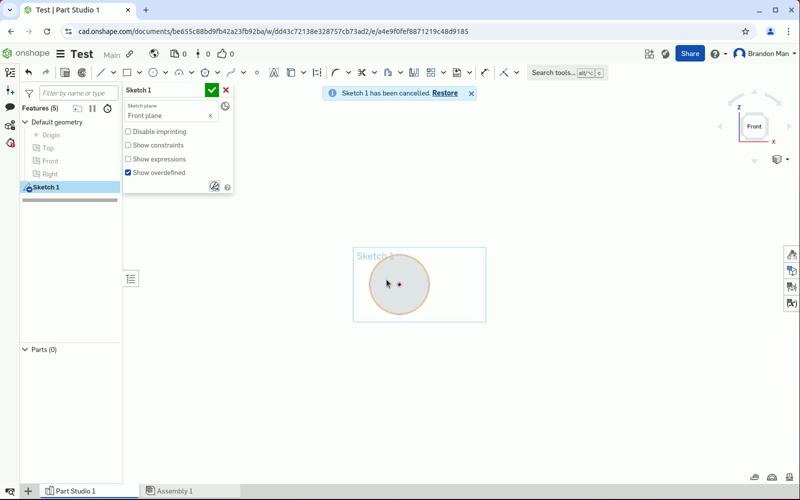
scroll(6)
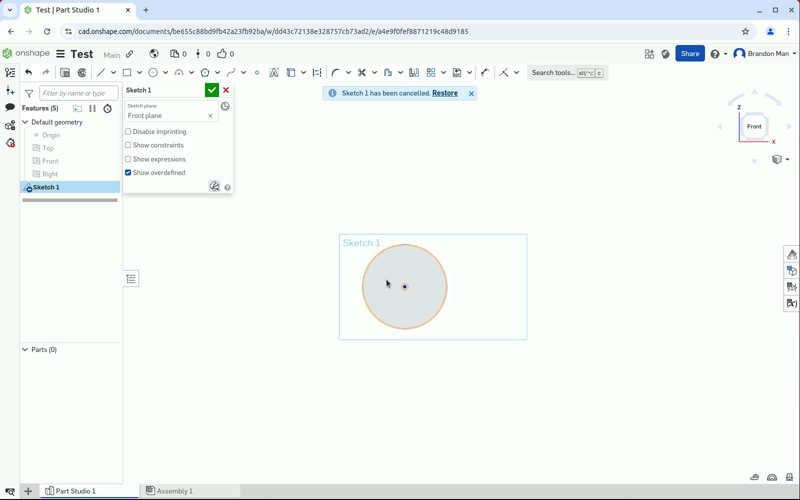
scroll(6)
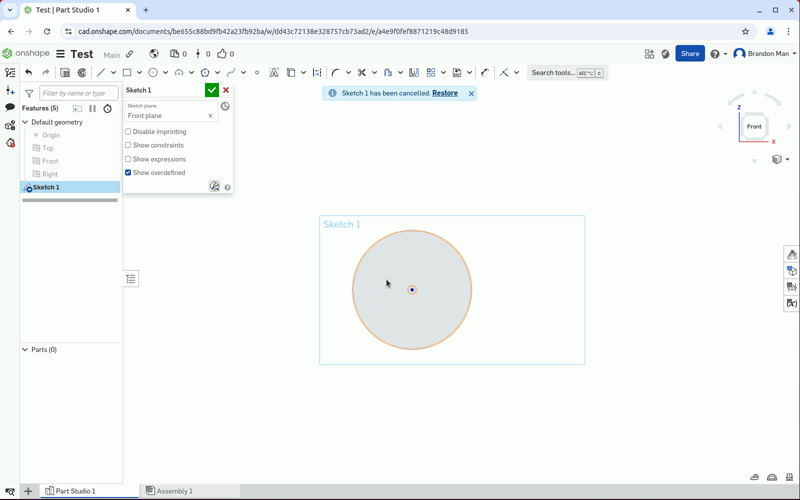
scroll(6)
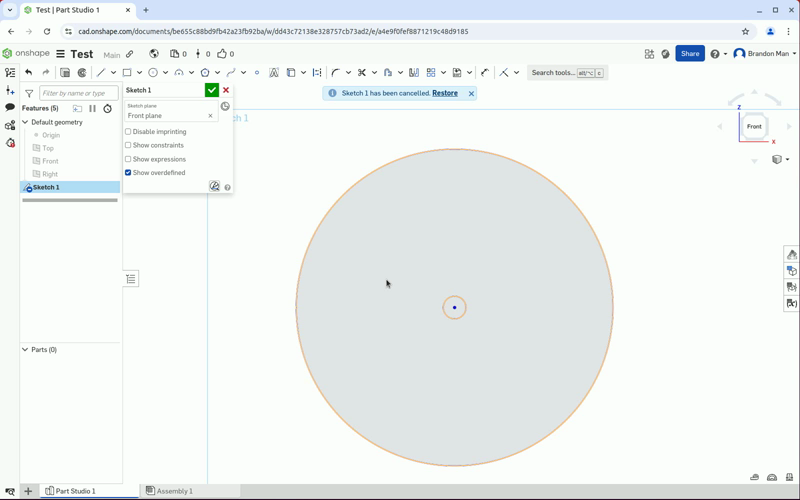
click(386, 279)
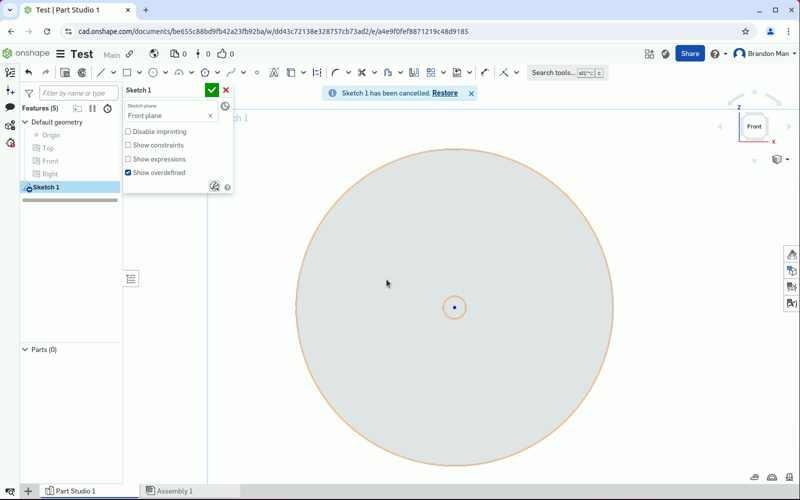
scroll(-6)
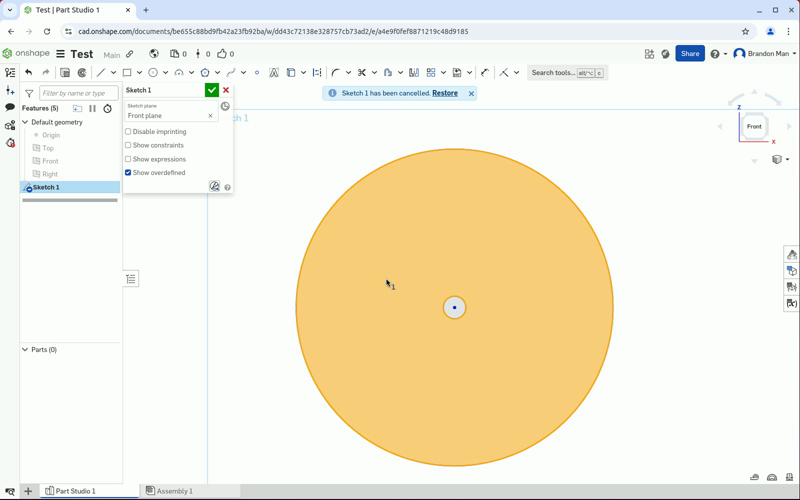
scroll(-6)
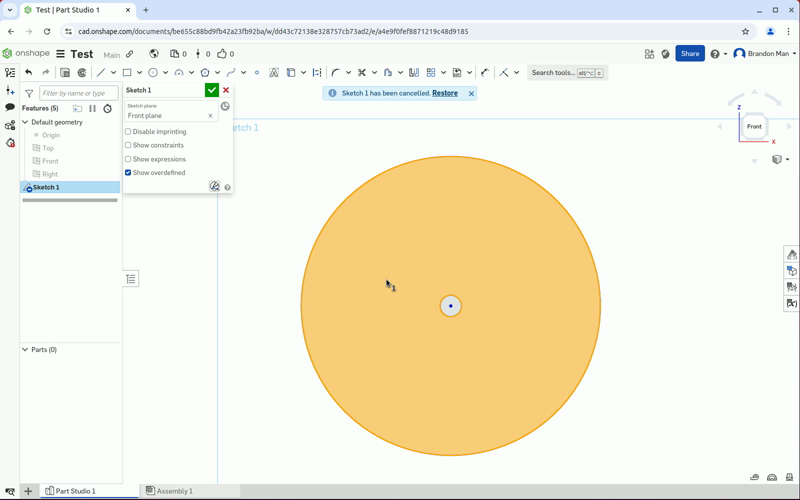
scroll(-6)
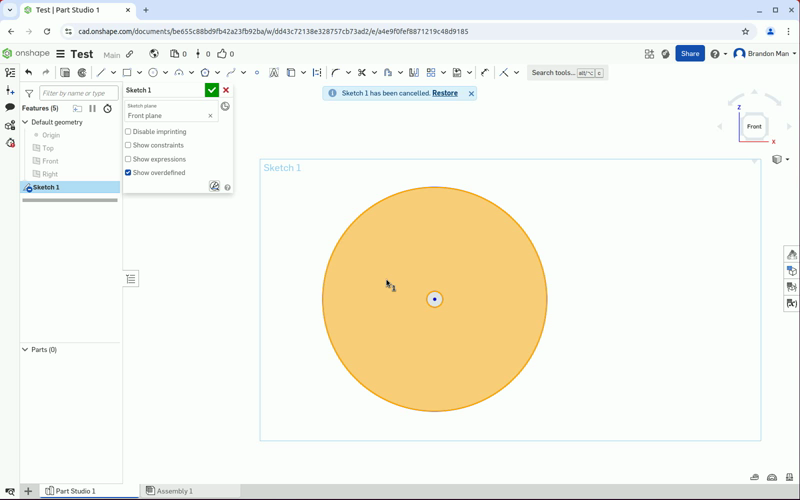
scroll(-6)
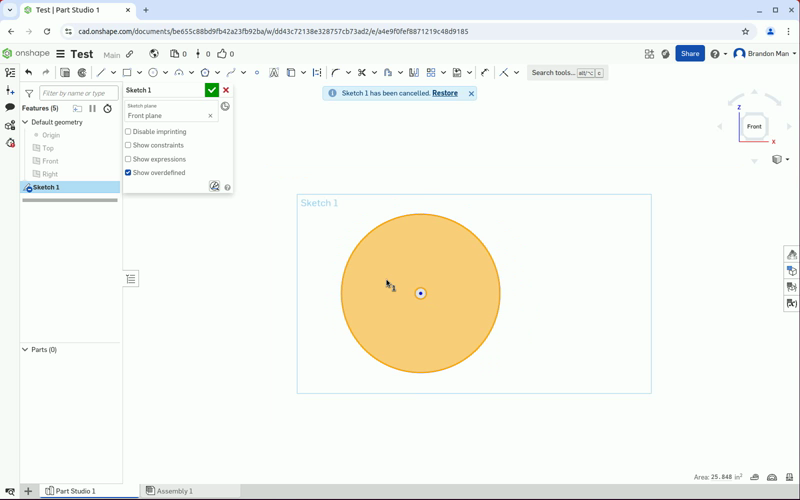
scroll(-6)
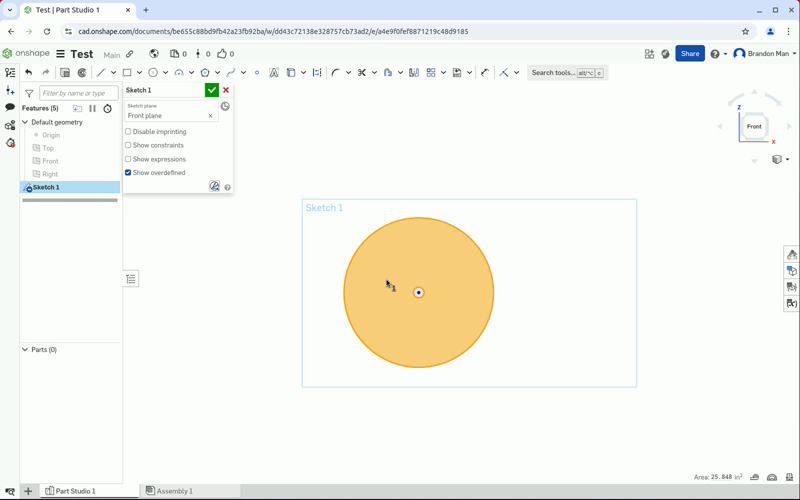
scroll(-6)
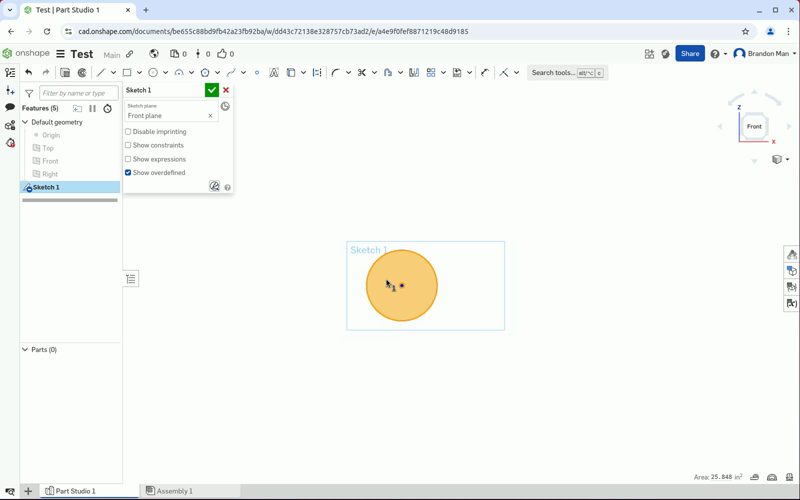
scroll(-6)
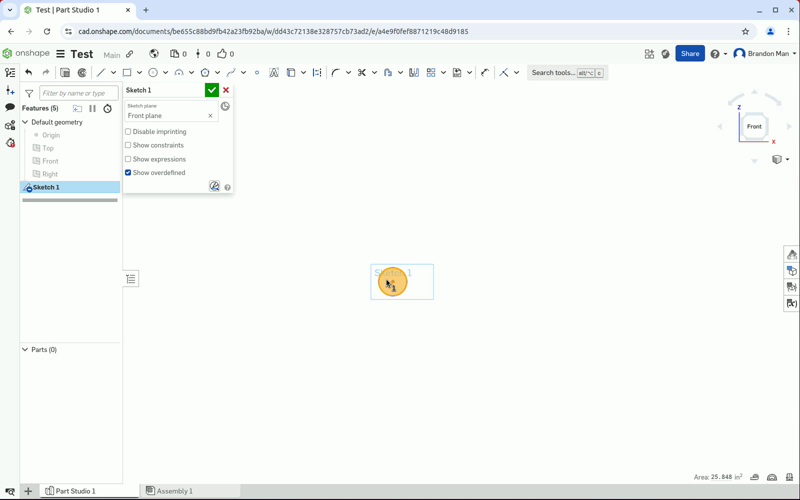
mouse_move(73, 352)
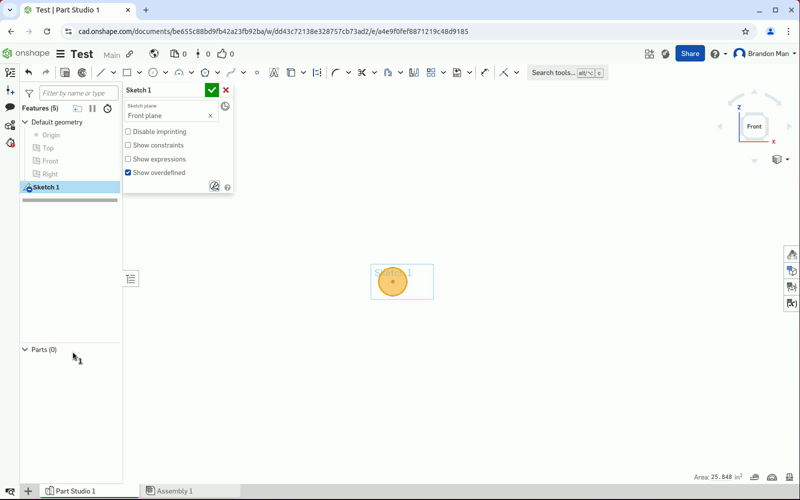
key(shift+y)
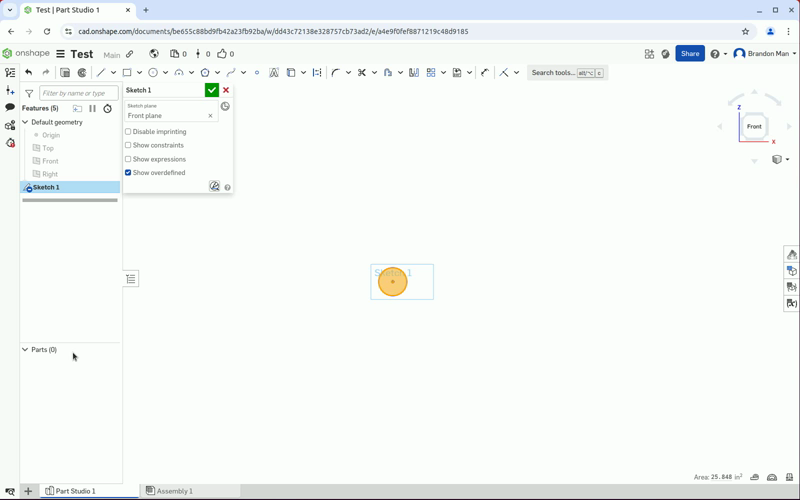
key(shift+e)
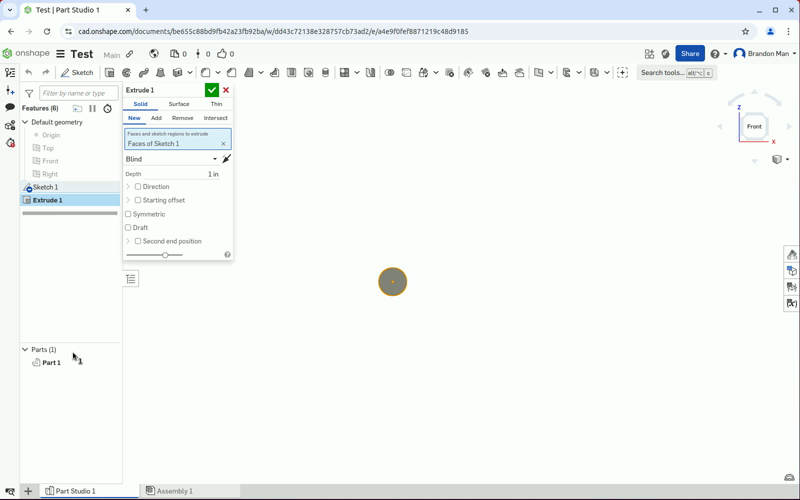
mouse_move(143, 106)
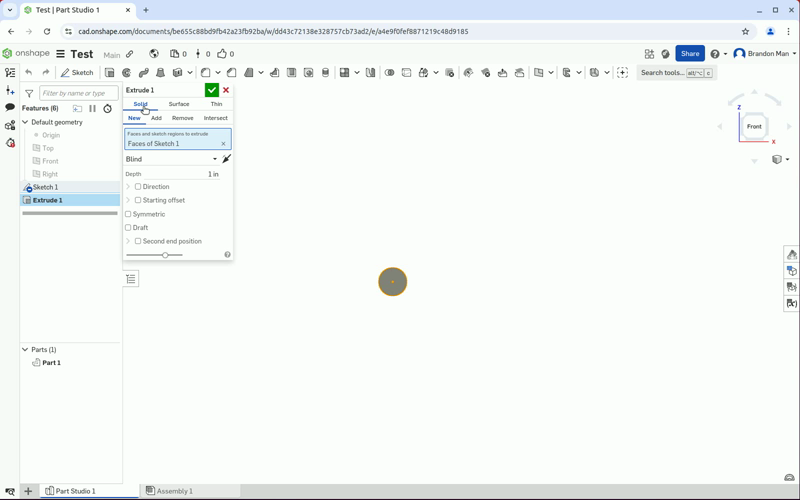
click(143, 106)
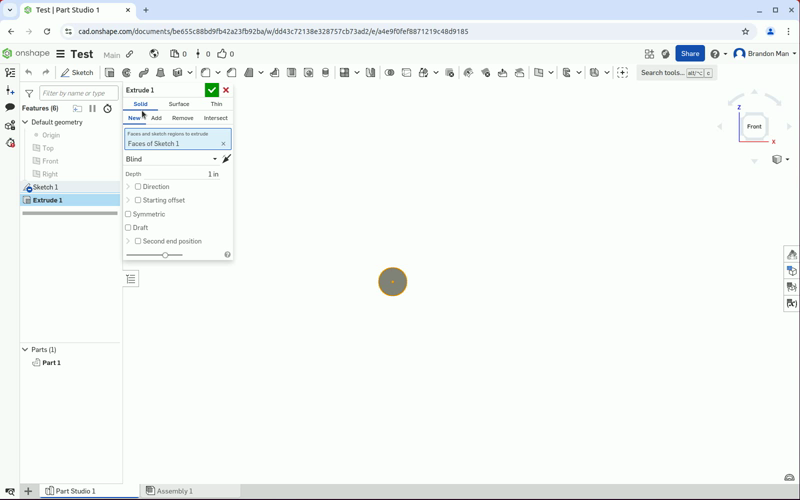
mouse_move(137, 120)
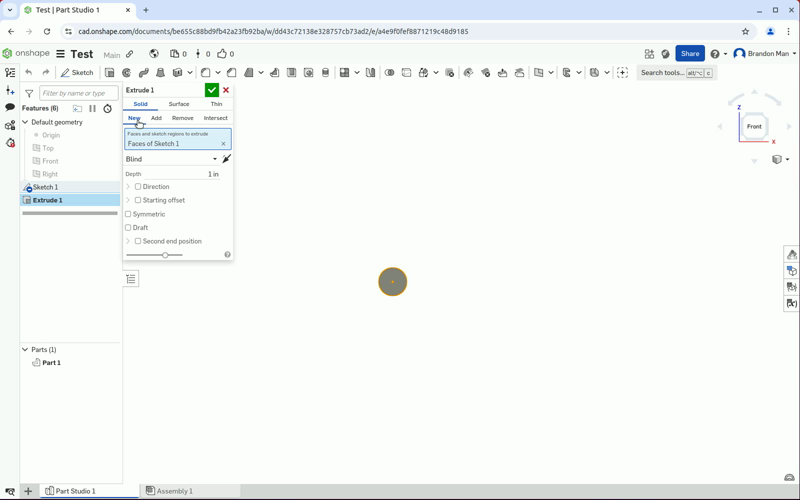
click(137, 120)
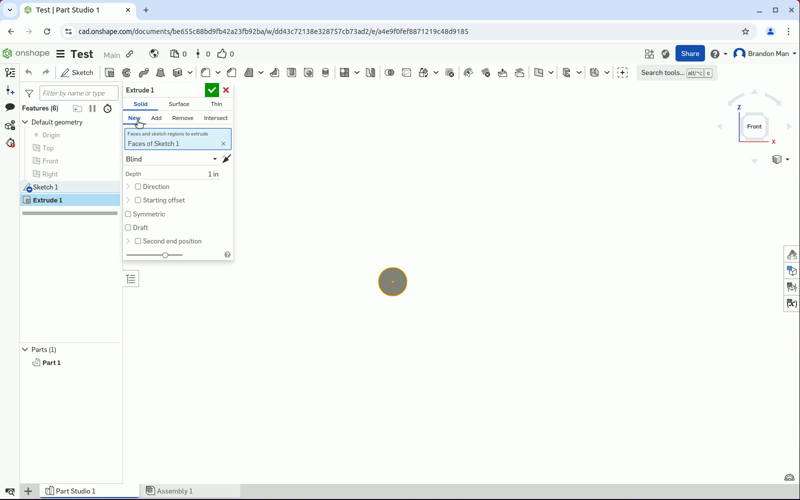
key(tab, 4)
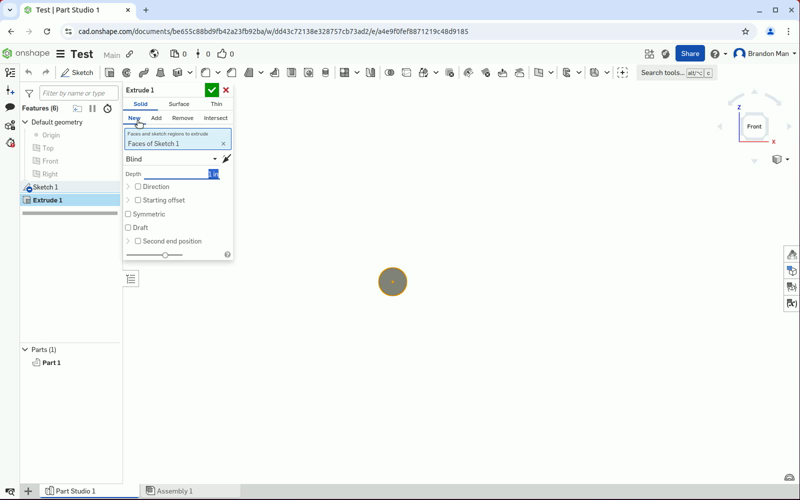
text(2.407)
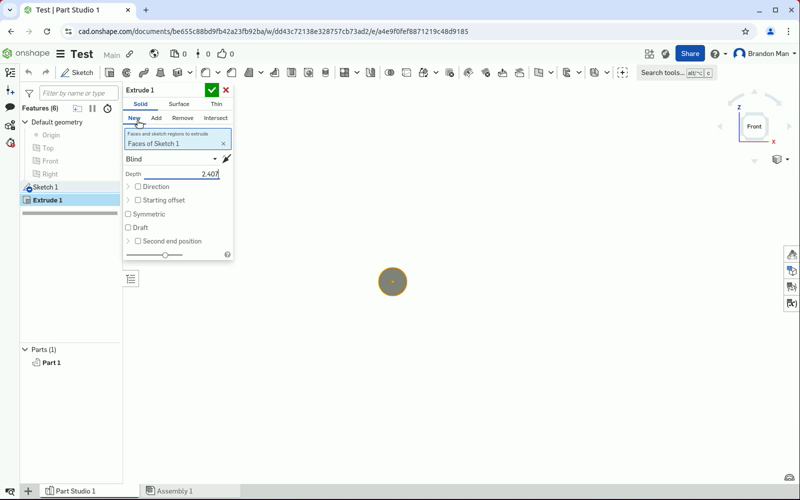
key(enter)
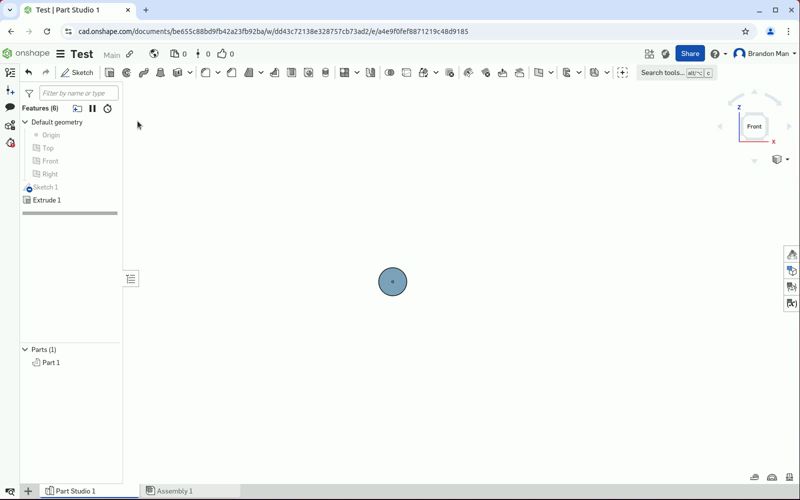
key(shift+h)
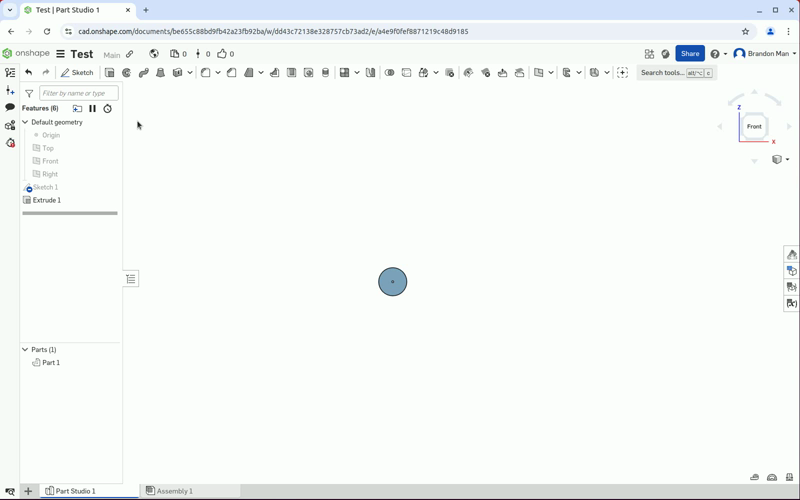
key(shift+h)
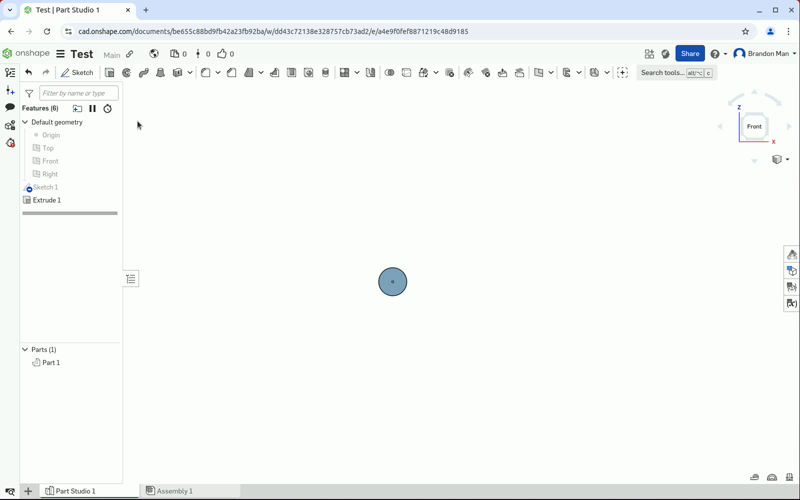
mouse_move(73, 189)
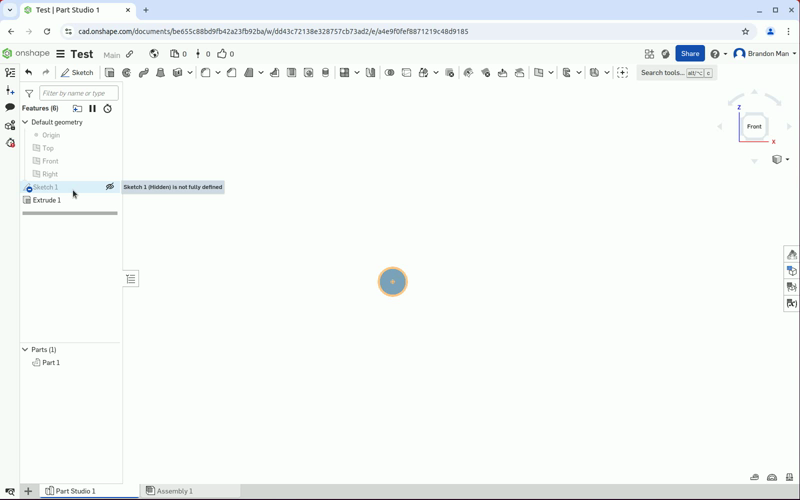
click(73, 189)
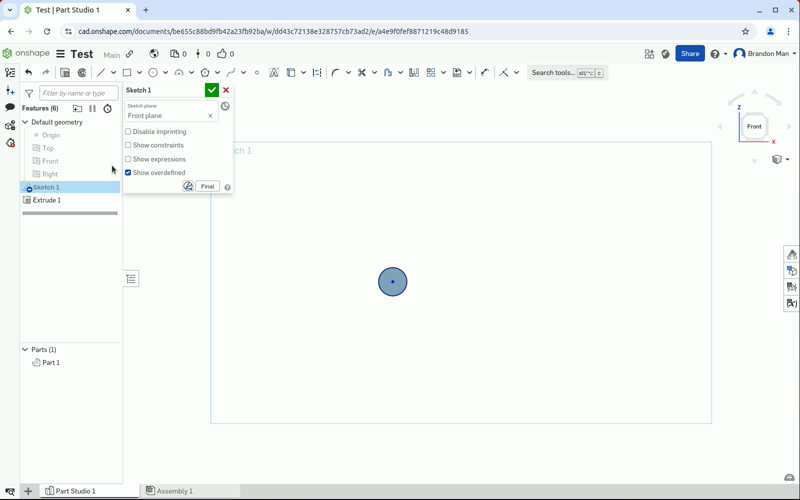
mouse_move(229, 92)
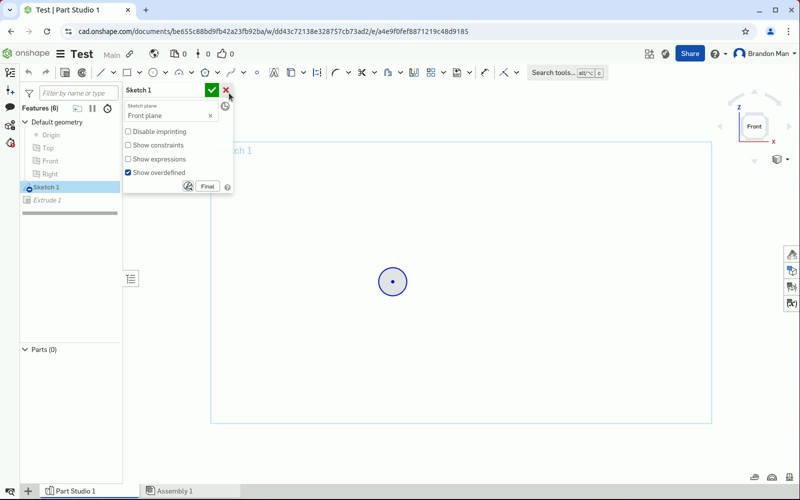
click(229, 92)
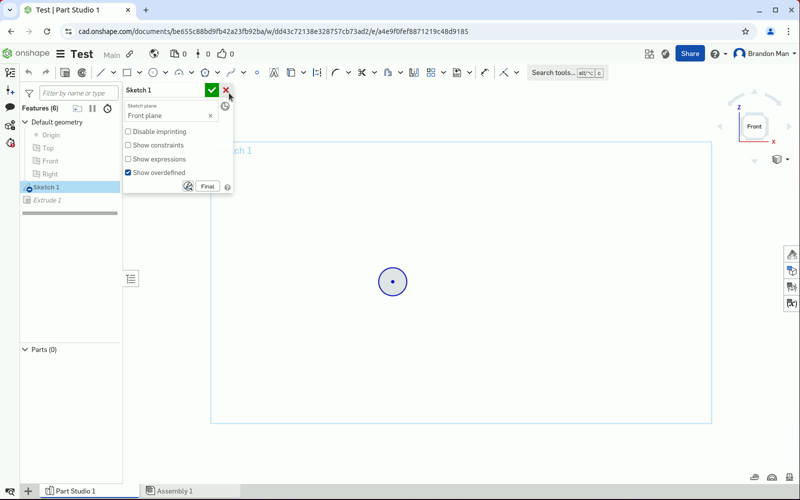
key(shift+s)
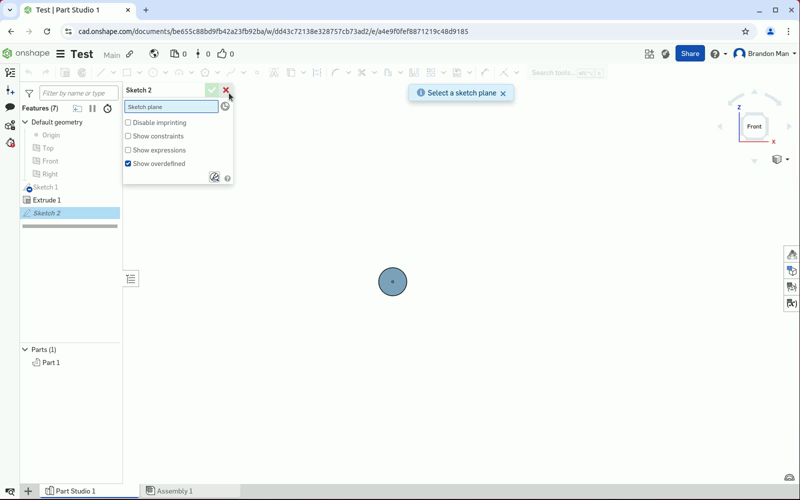
mouse_move(73, 163)
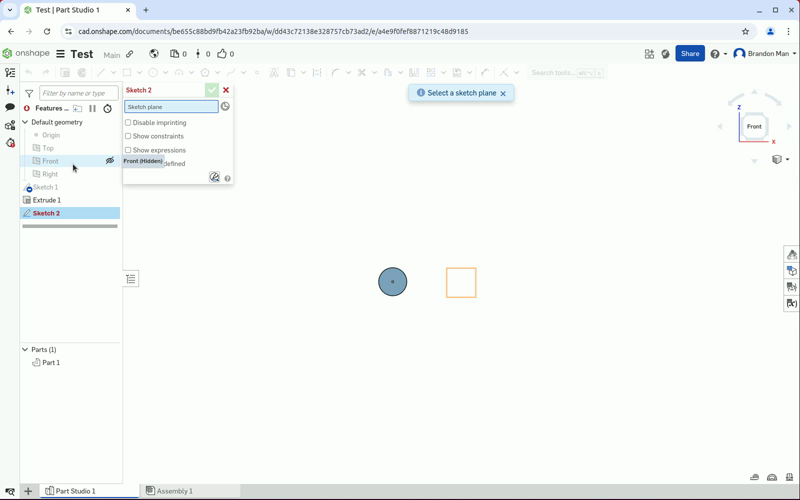
click(73, 163)
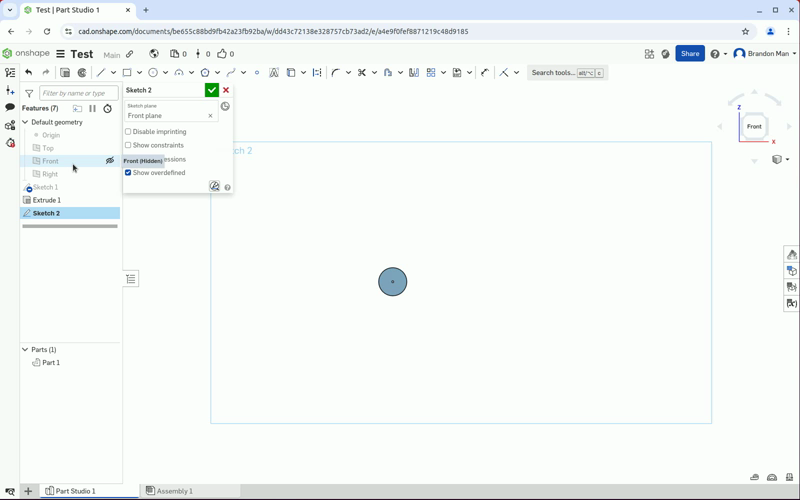
mouse_move(73, 352)
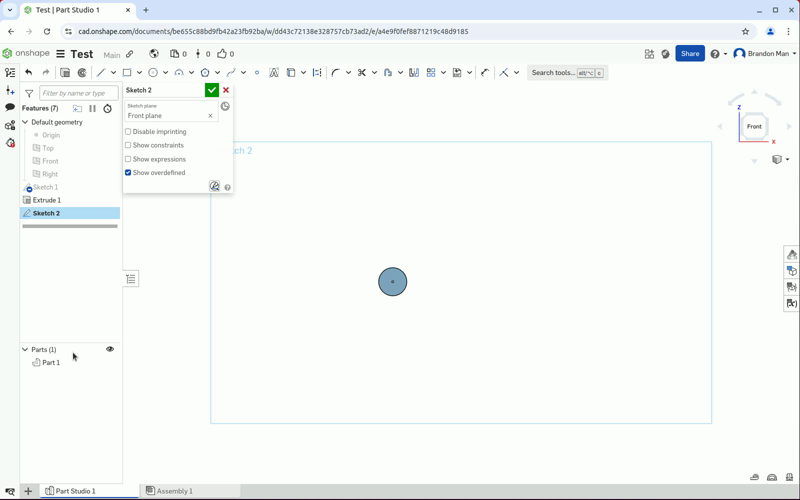
key(y)
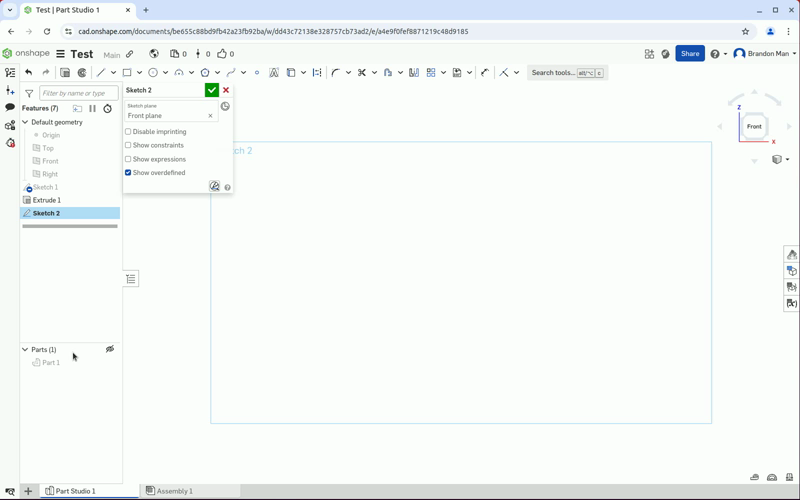
key(c)
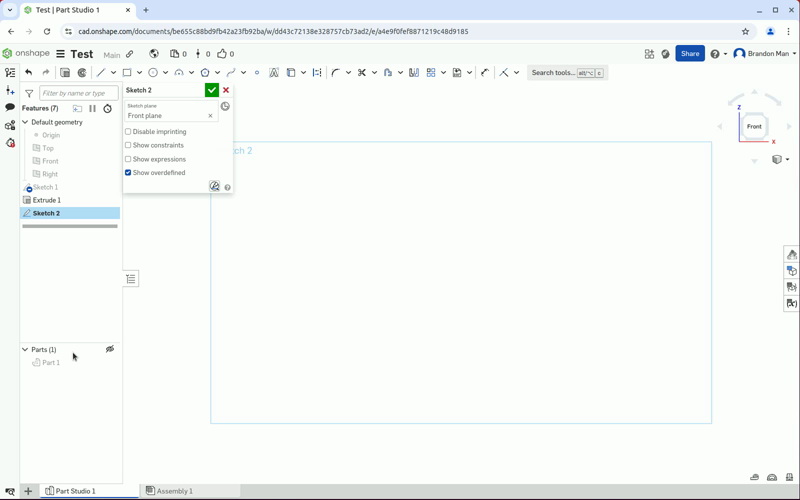
key_down(shift)
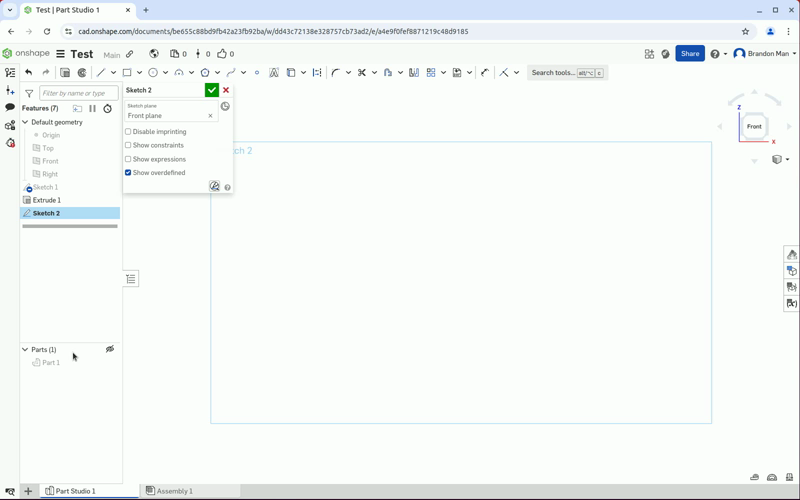
mouse_move(443, 282)
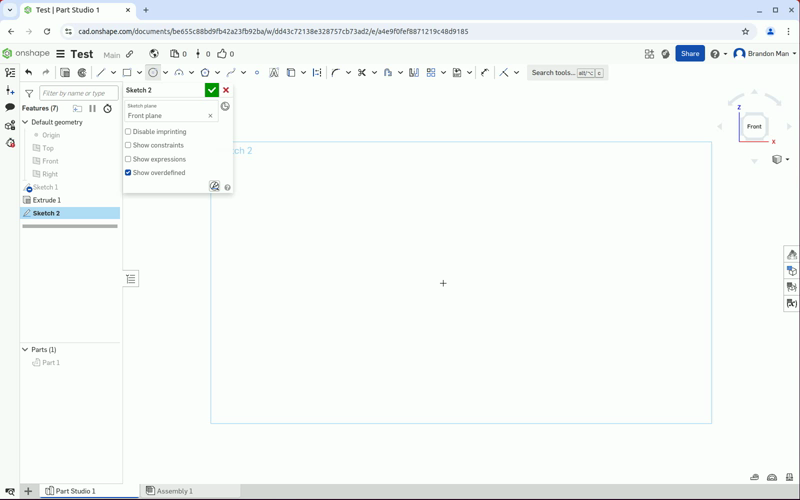
click(443, 282)
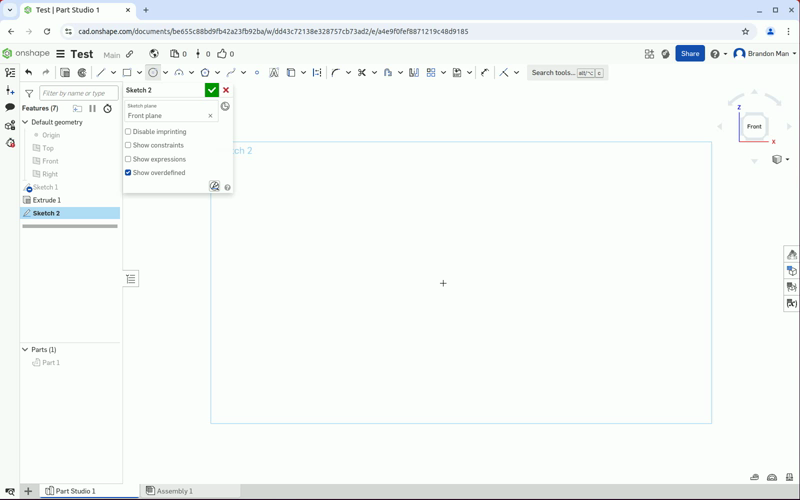
key_up(shift)
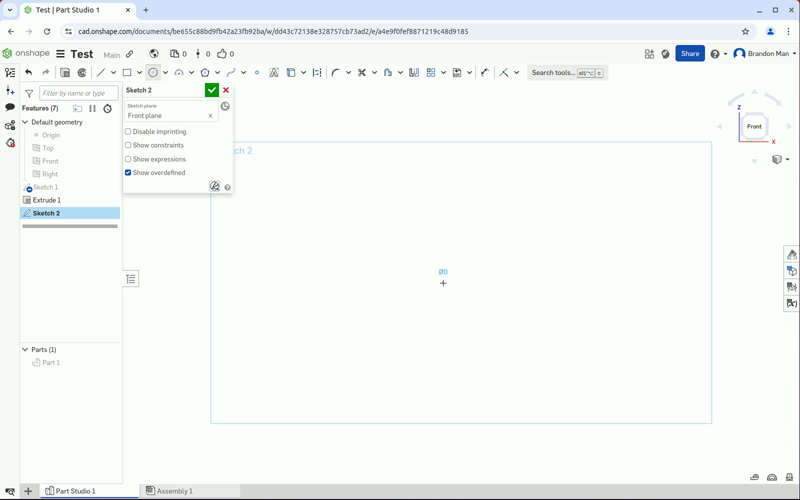
mouse_move(479, 282)
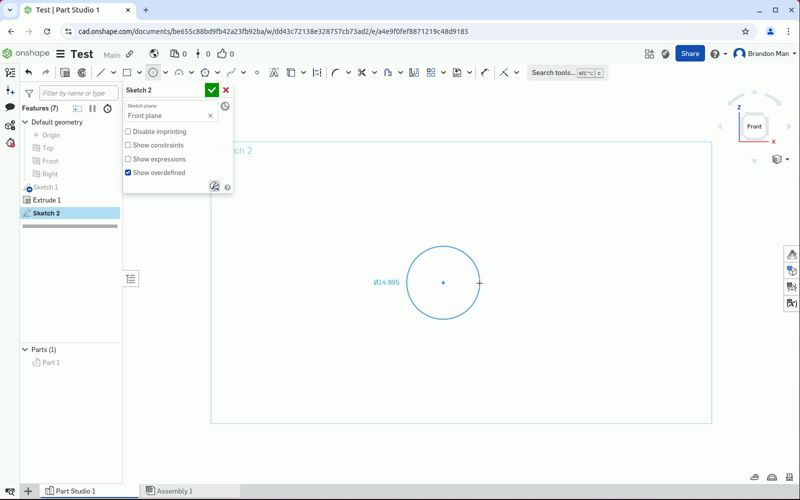
click(479, 282)
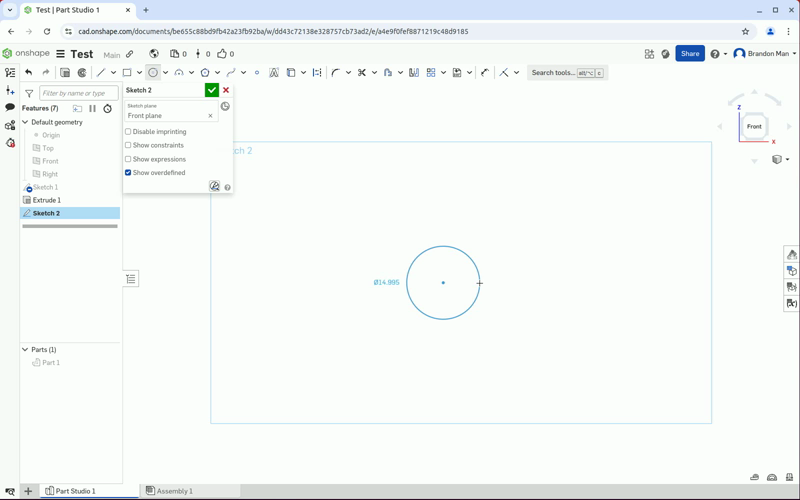
key(esc)
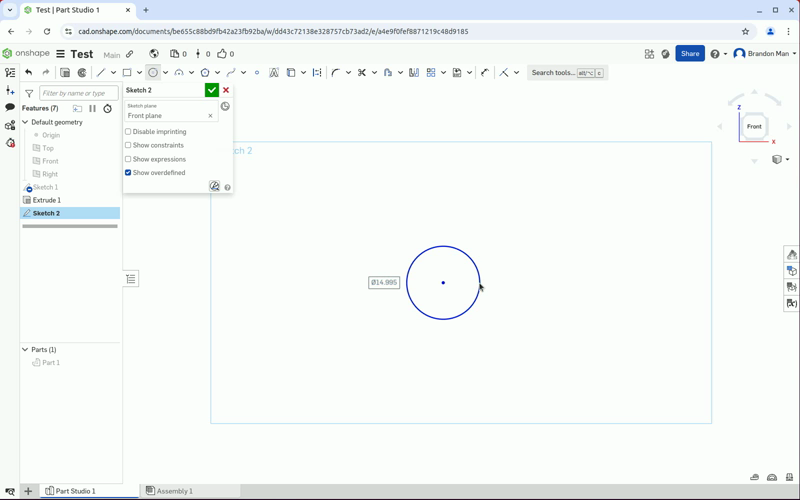
key(c)
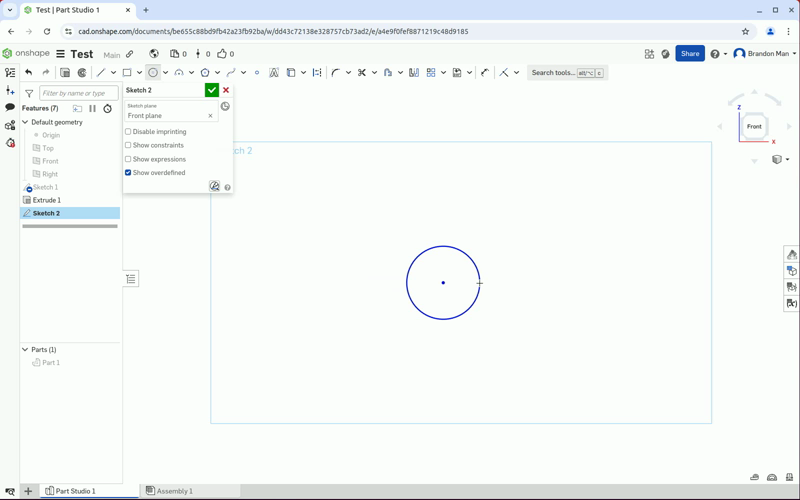
key_down(shift)
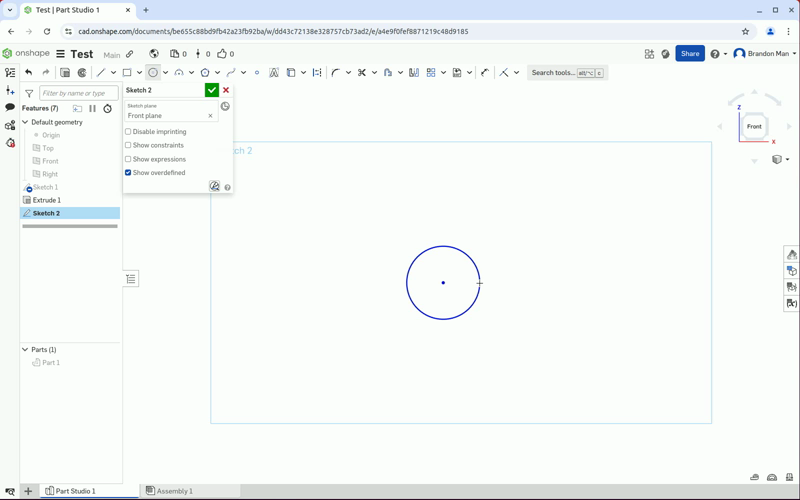
mouse_move(443, 282)
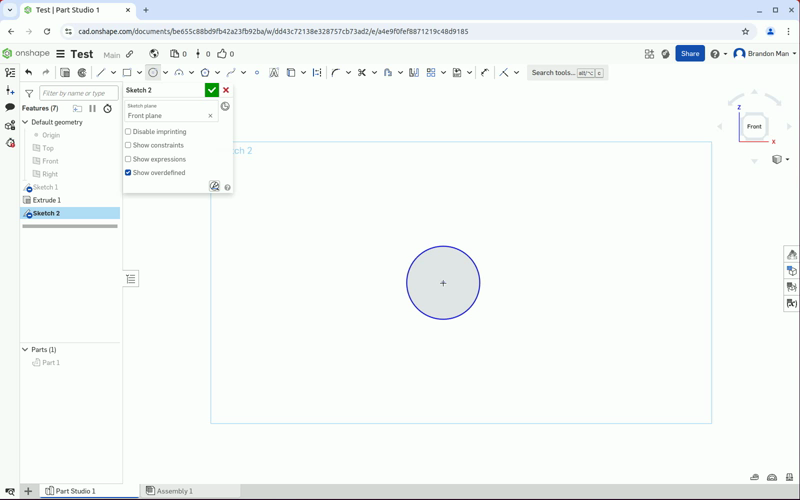
click(443, 282)
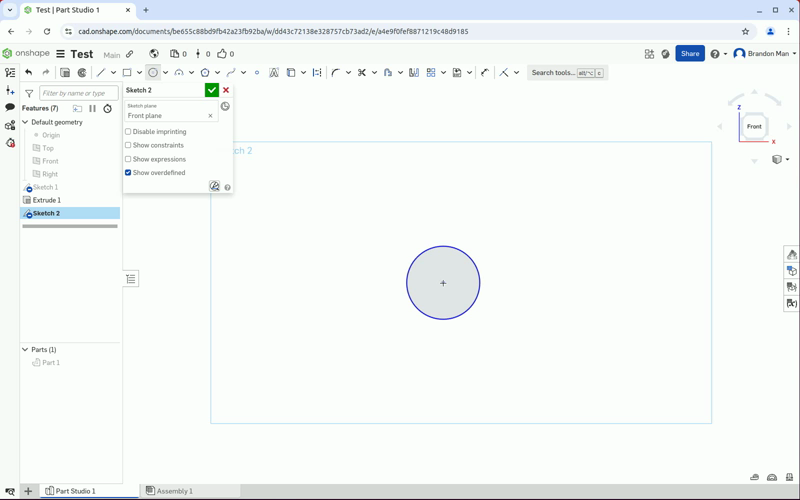
key_up(shift)
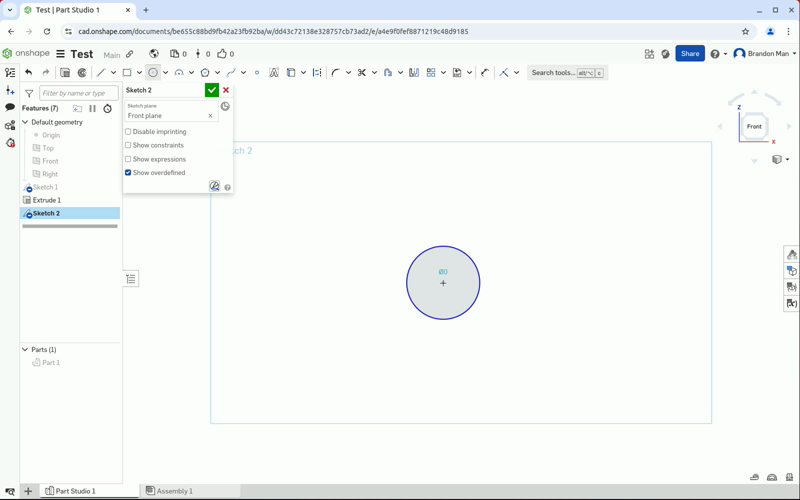
mouse_move(444, 282)
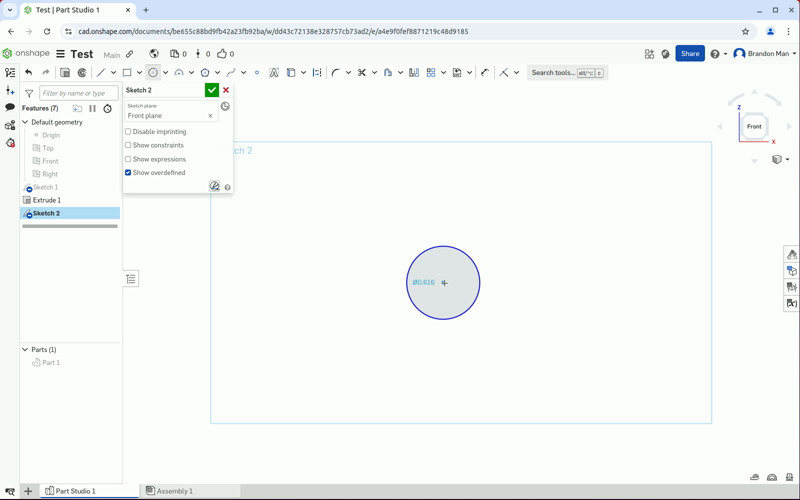
scroll(6)
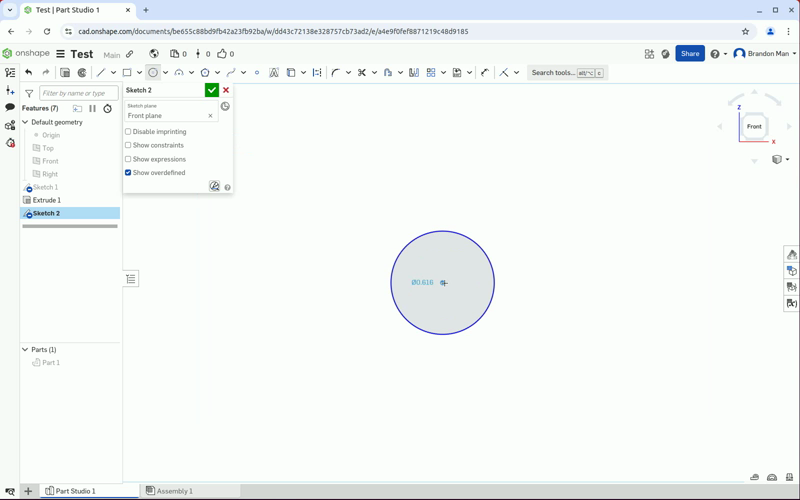
scroll(6)
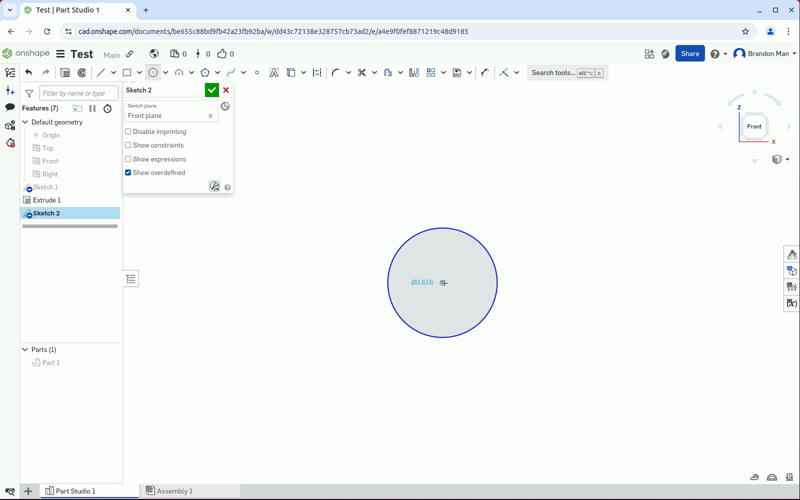
scroll(6)
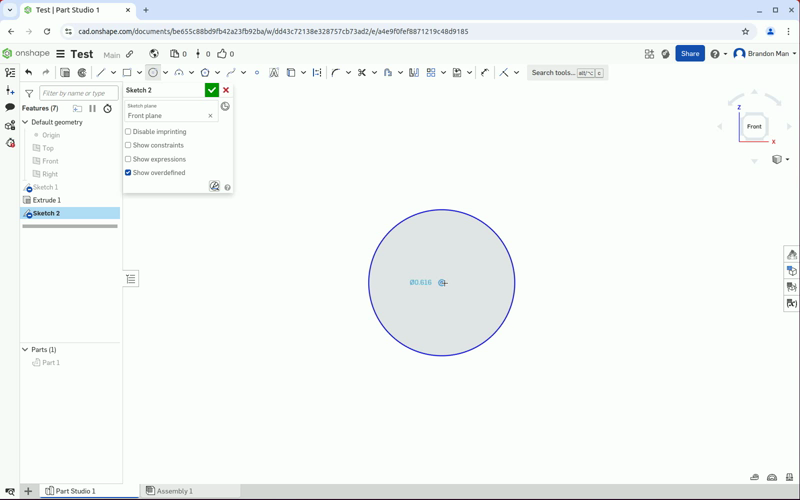
scroll(6)
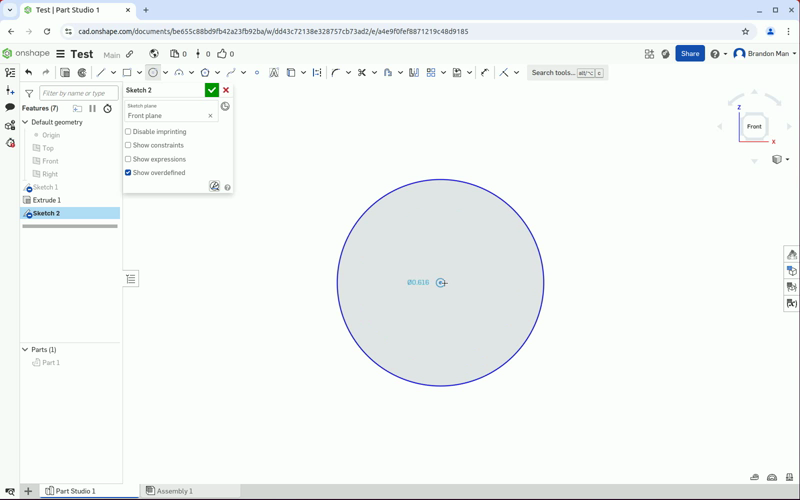
scroll(6)
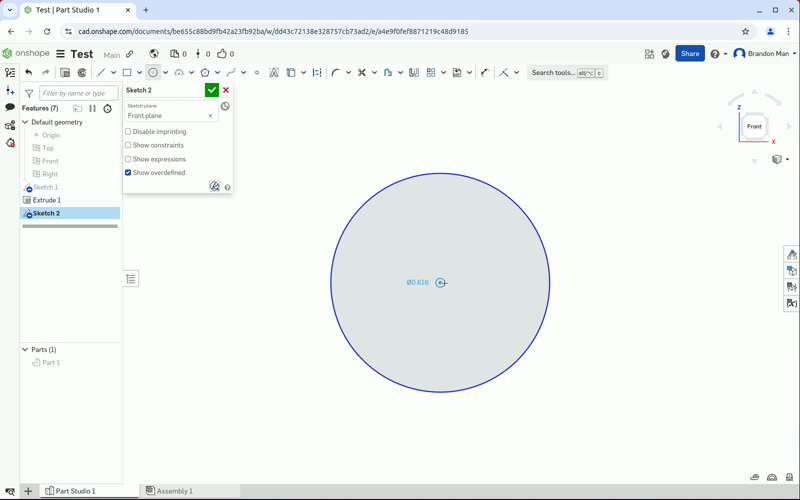
scroll(6)
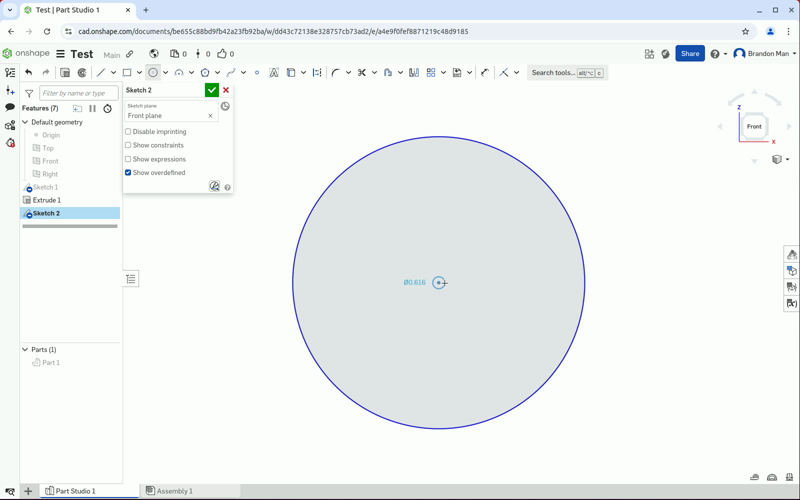
scroll(6)
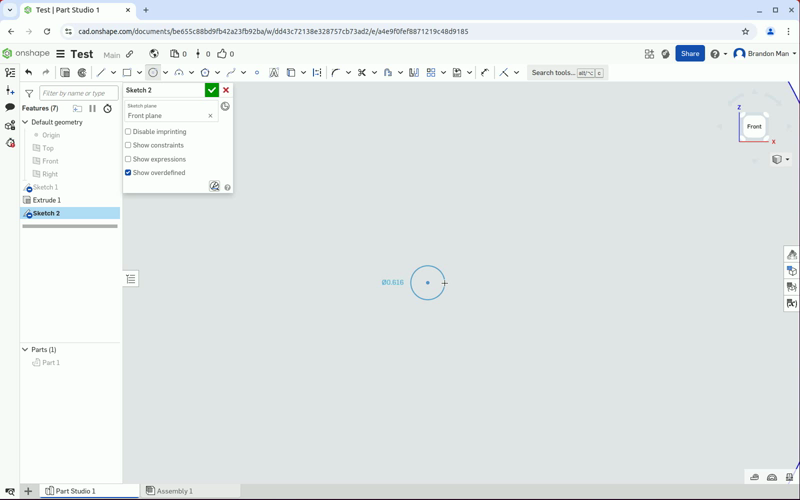
click(444, 282)
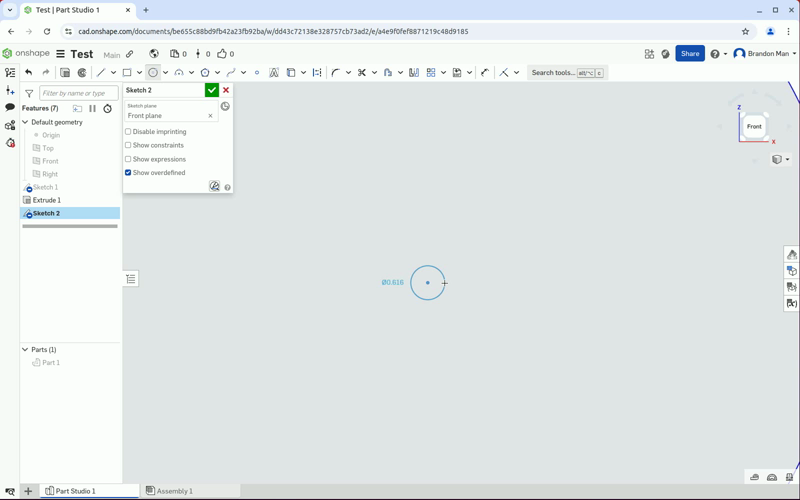
scroll(-6)
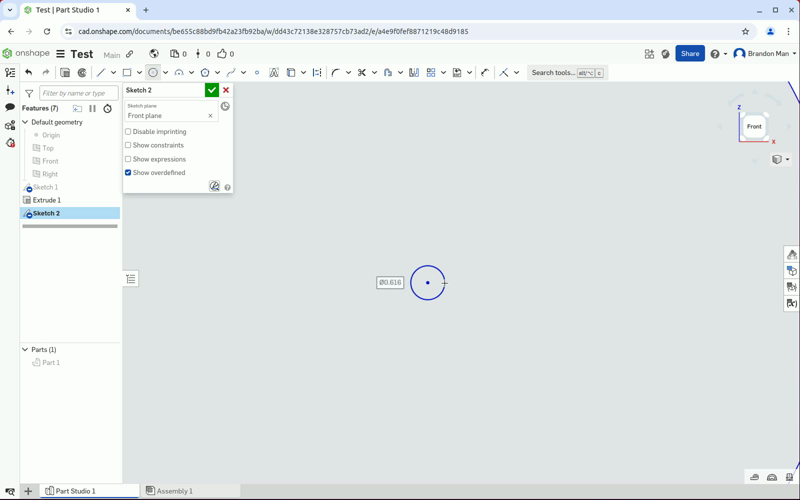
scroll(-6)
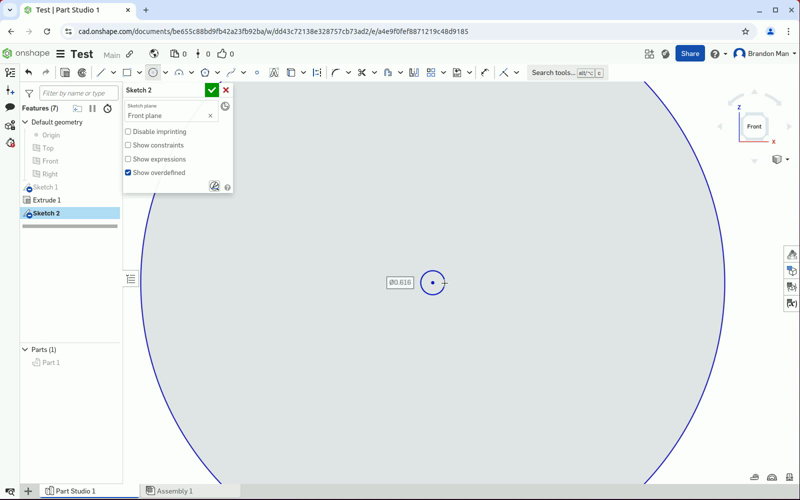
scroll(-6)
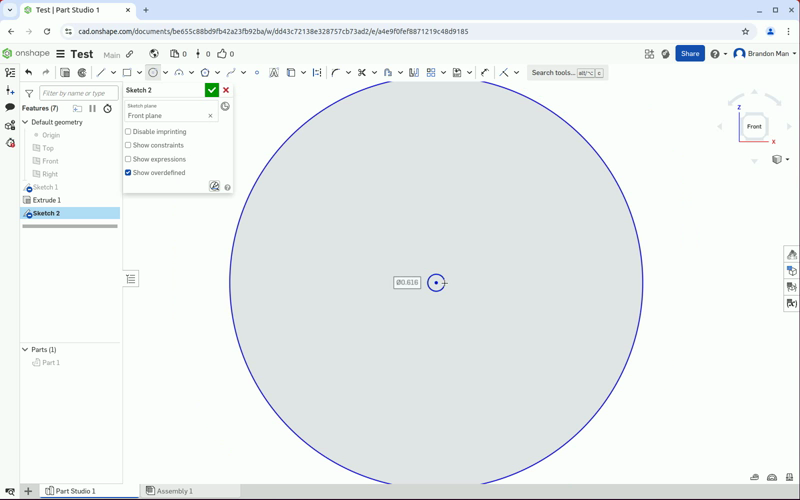
scroll(-6)
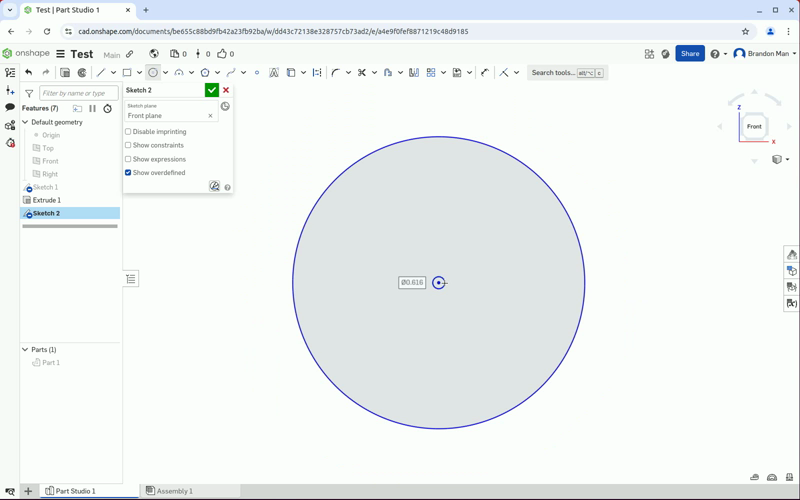
scroll(-6)
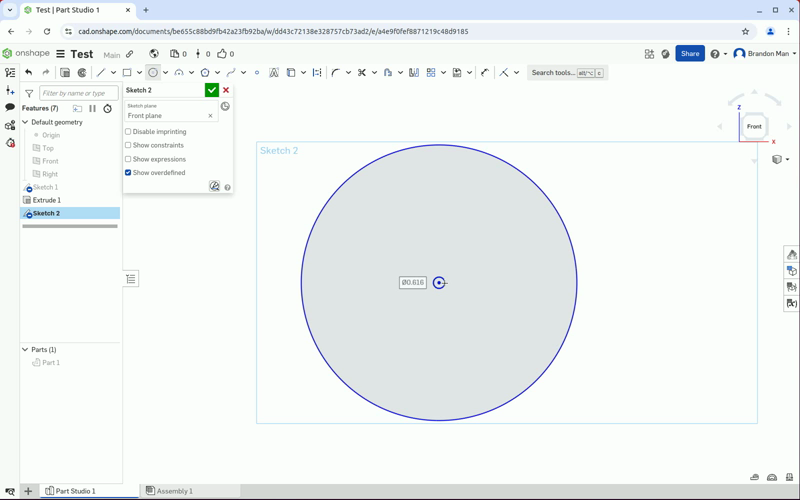
scroll(-6)
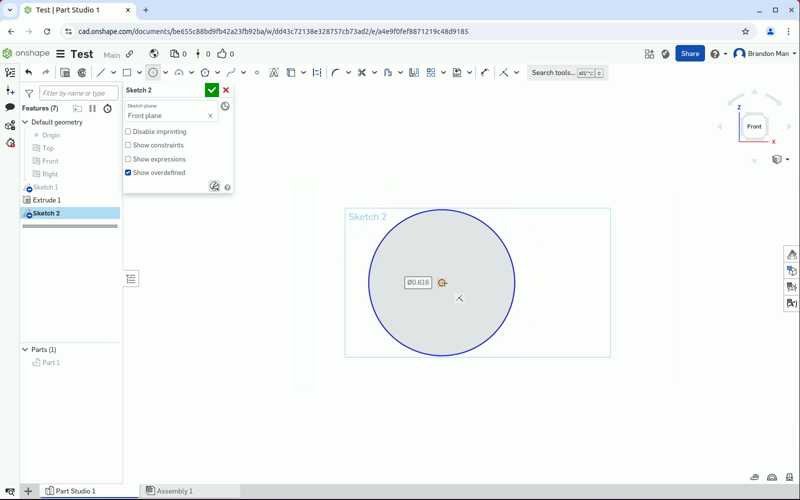
scroll(-6)
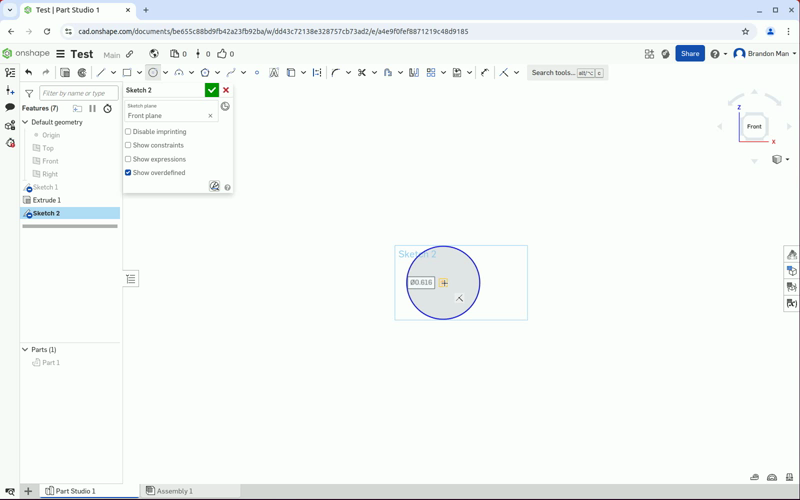
key(esc)
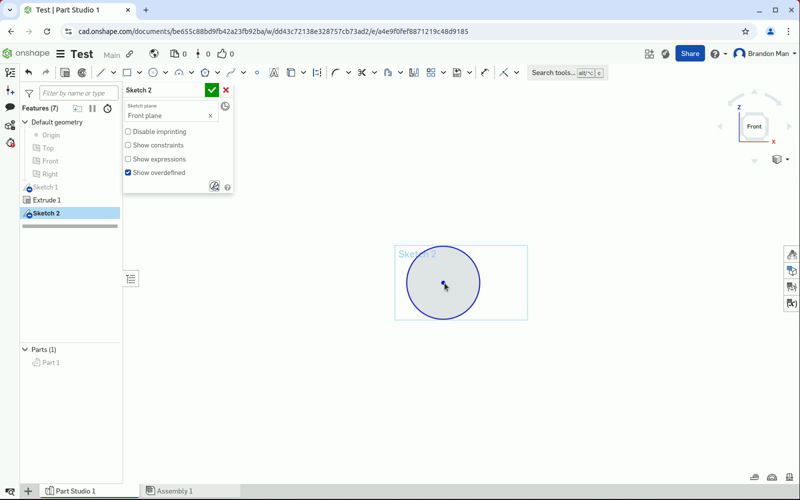
mouse_move(417, 292)
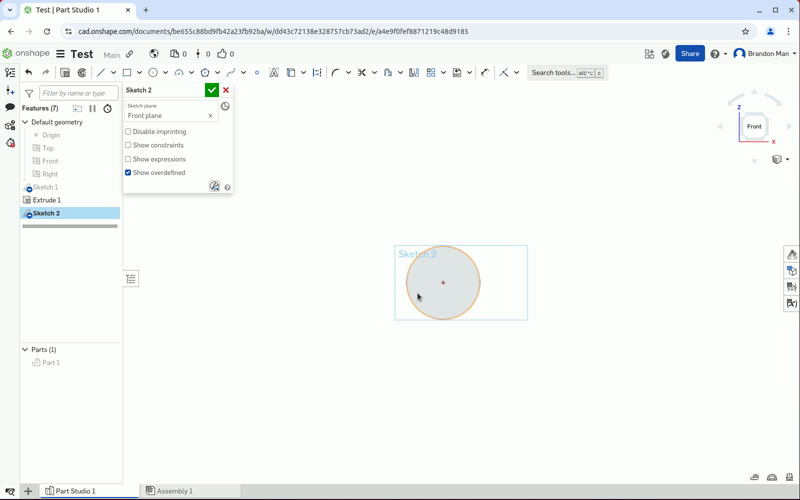
click(417, 292)
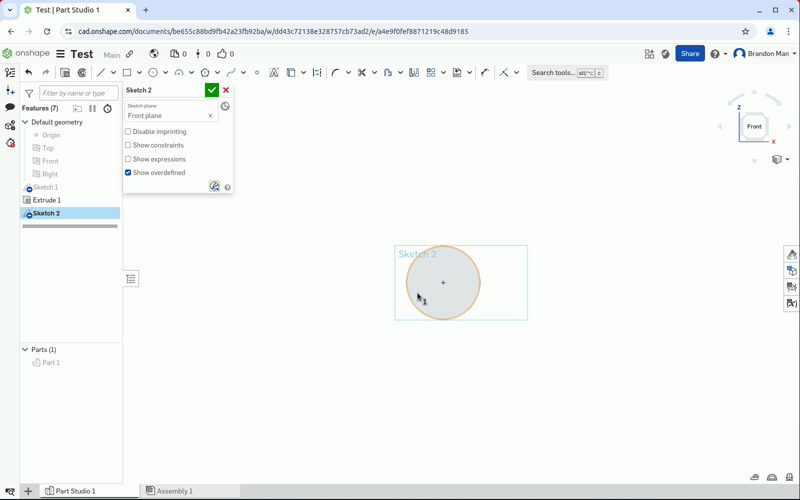
mouse_move(73, 352)
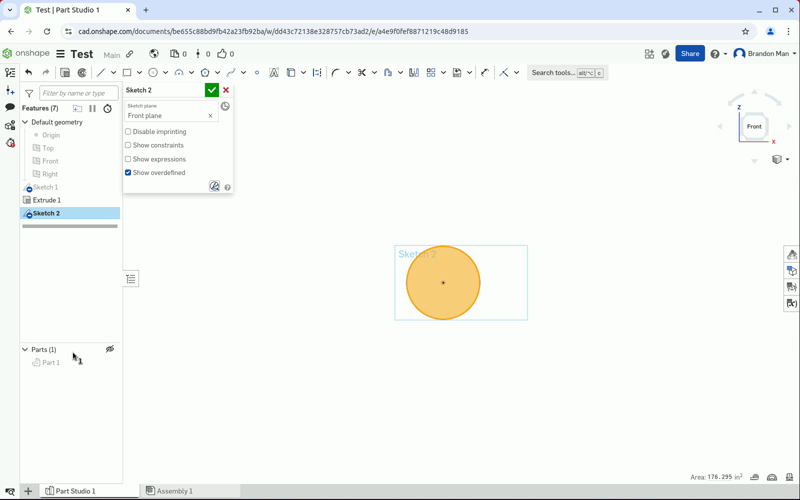
key(shift+y)
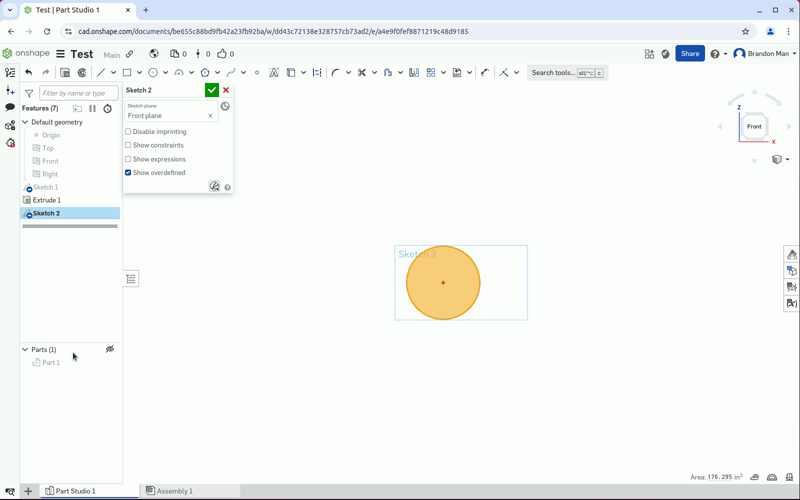
key(shift+e)
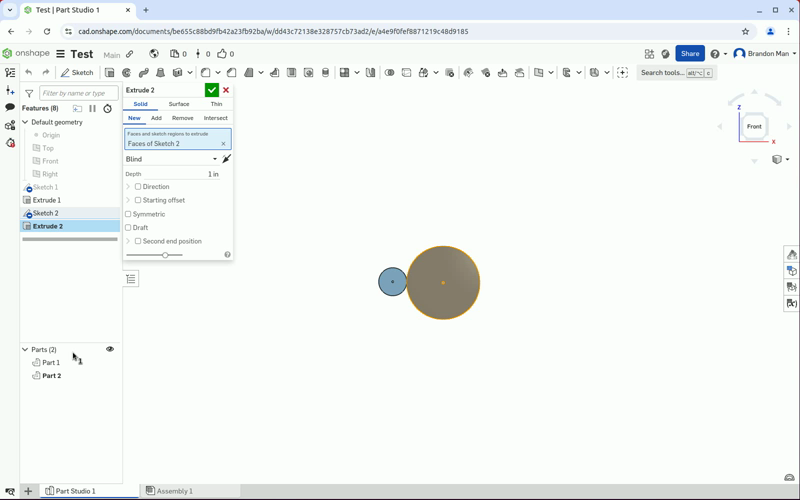
mouse_move(143, 106)
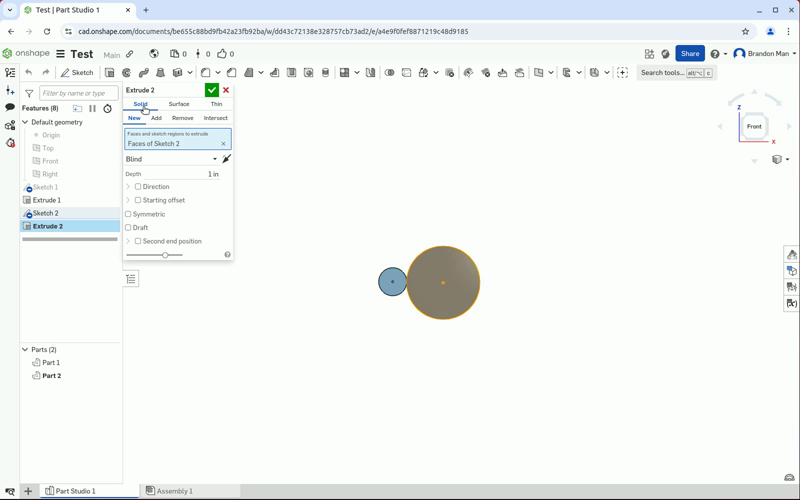
click(143, 106)
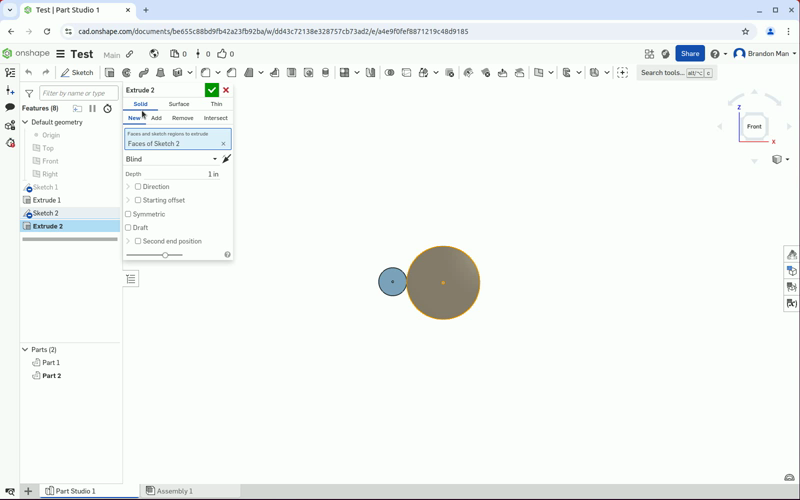
mouse_move(137, 120)
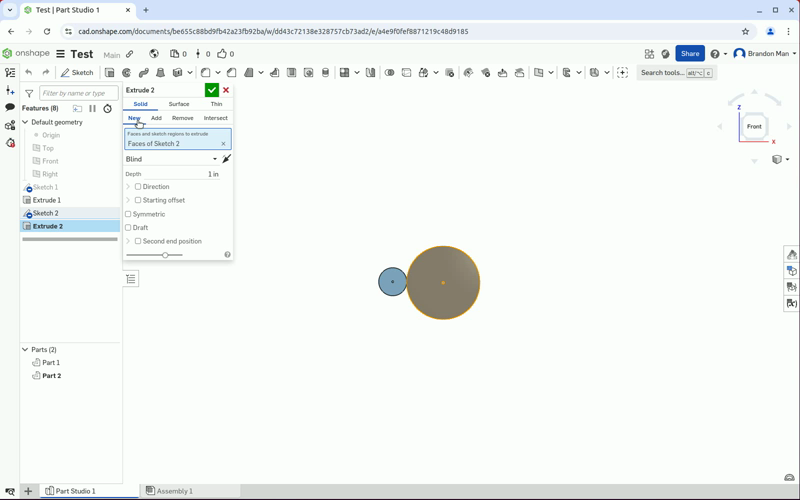
click(137, 120)
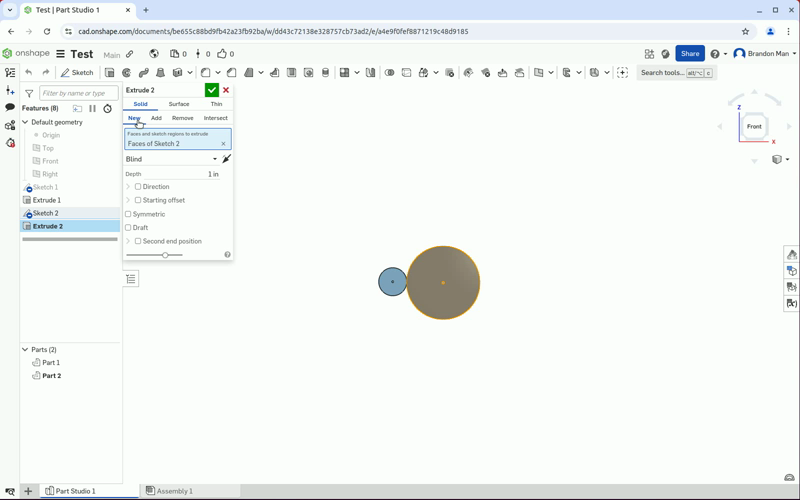
key(tab, 4)
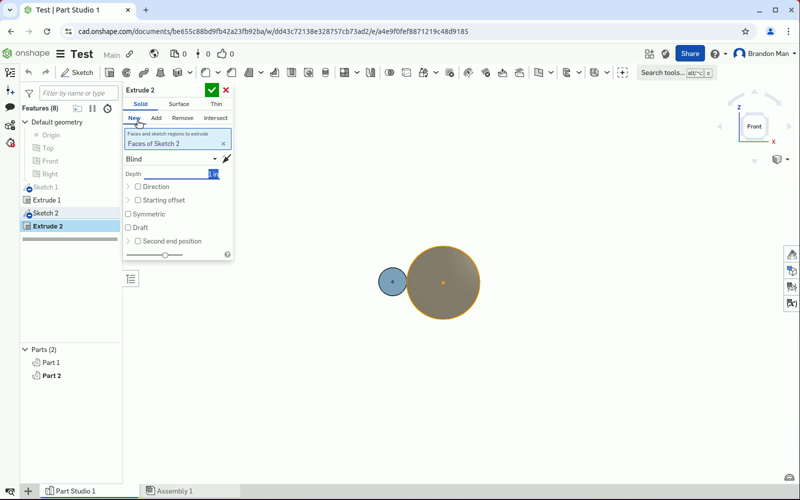
text(2.407)
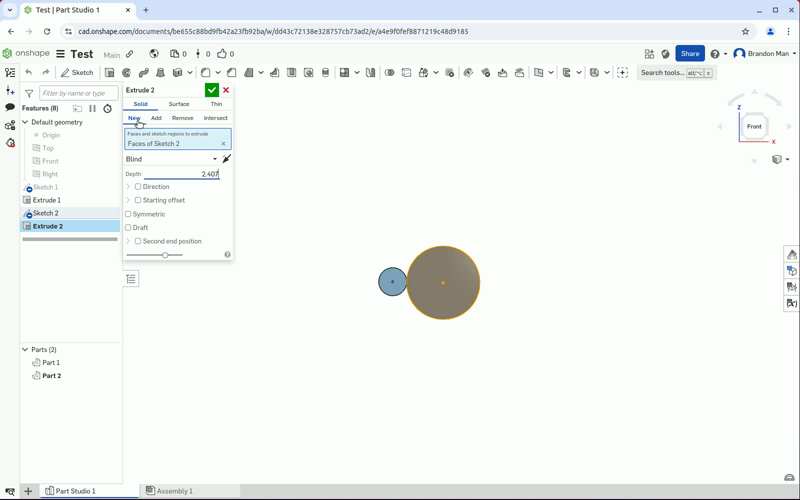
key(enter)
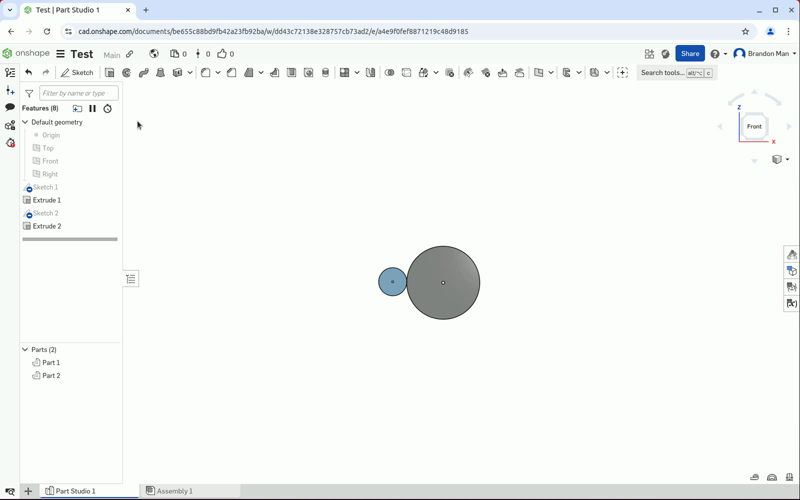
key(shift+h)
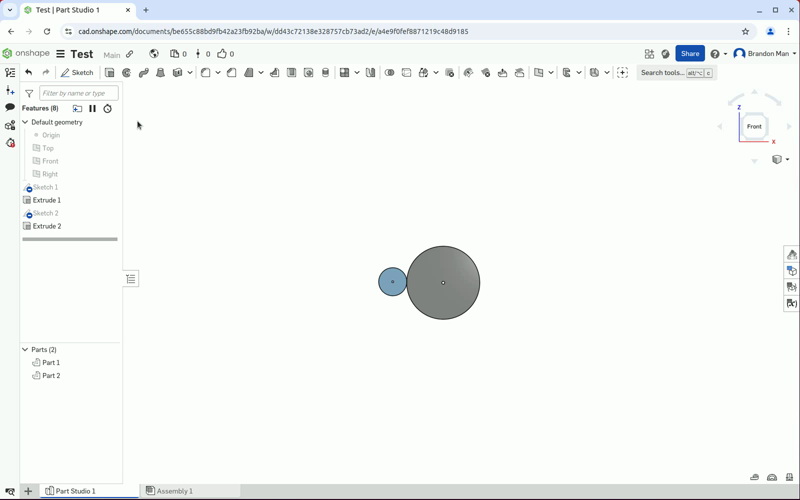
key(shift+h)
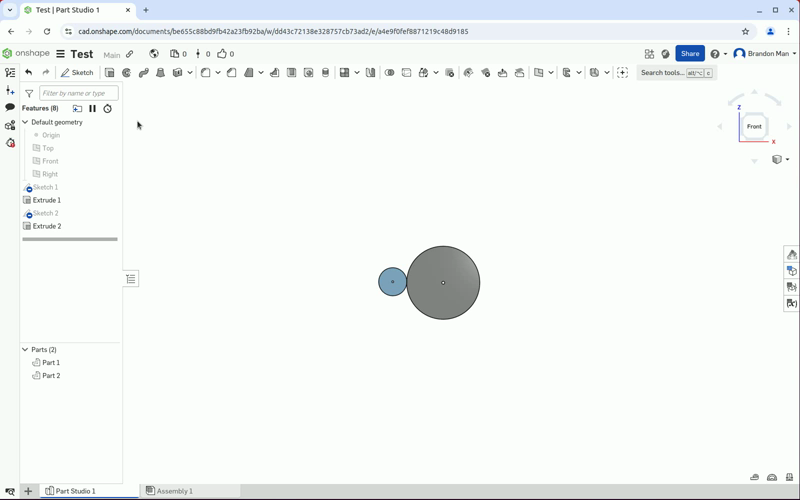
mouse_move(73, 189)
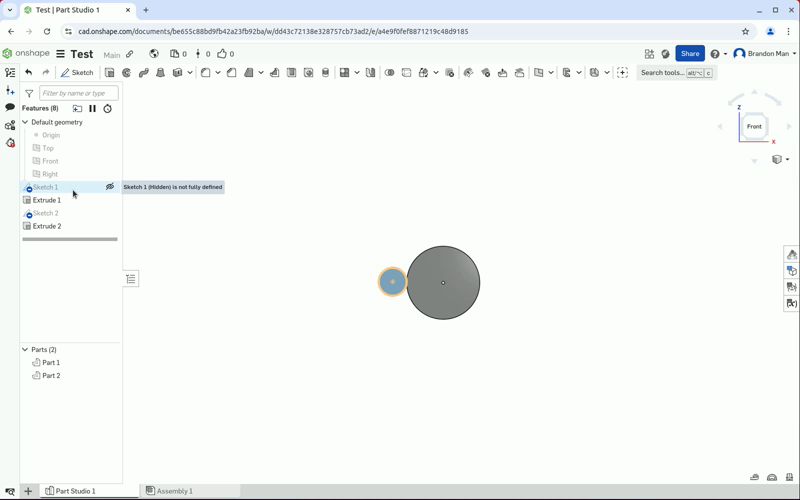
click(73, 189)
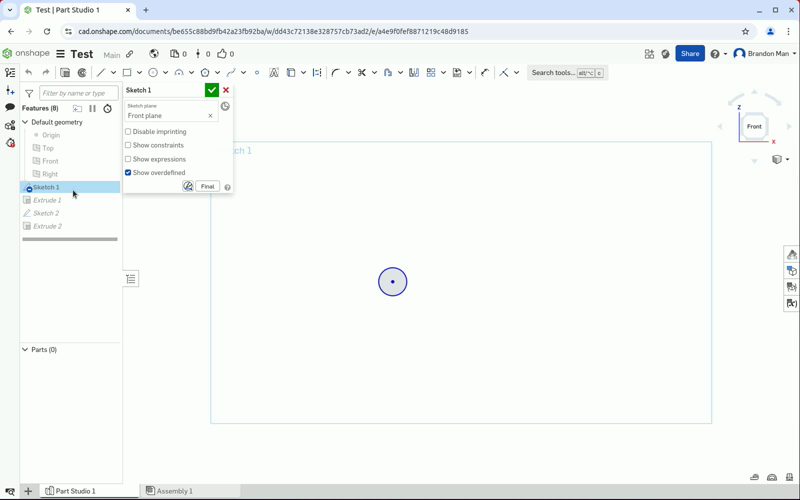
mouse_move(229, 92)
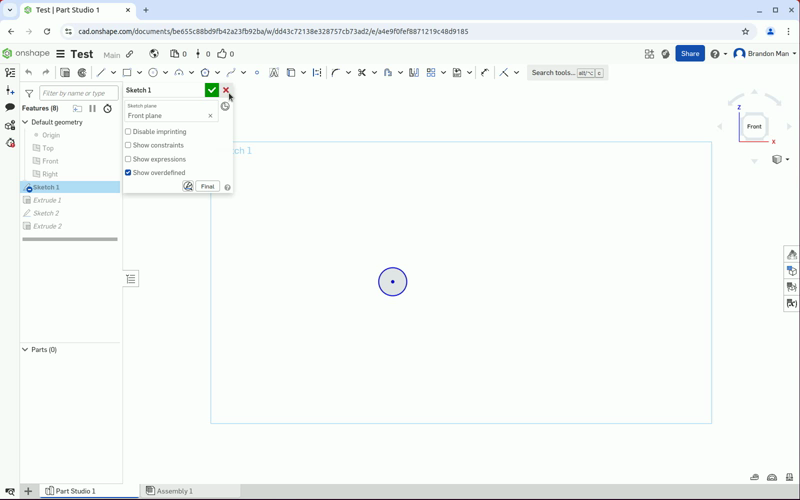
click(229, 92)
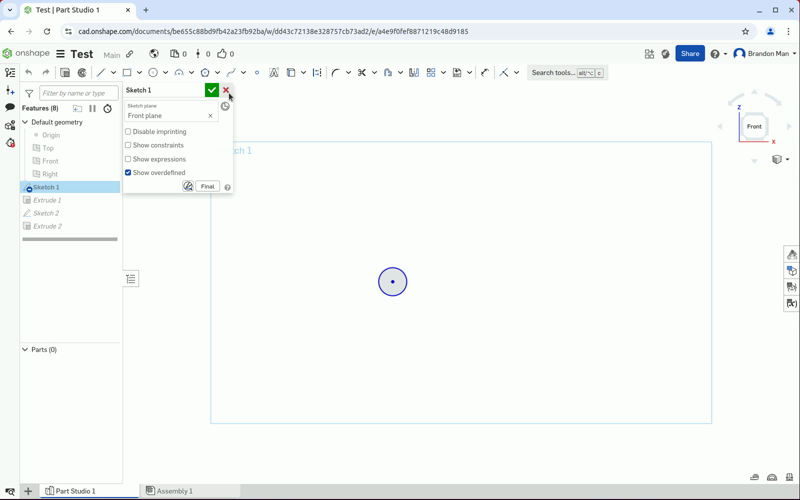
key(shift+s)
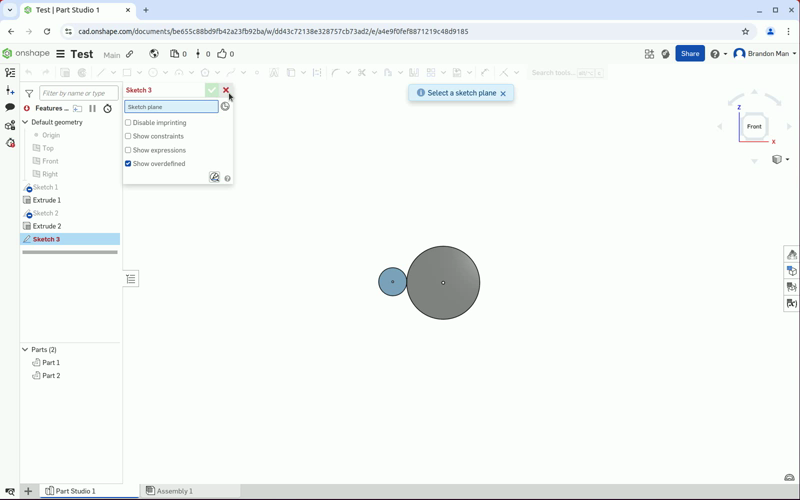
mouse_move(73, 163)
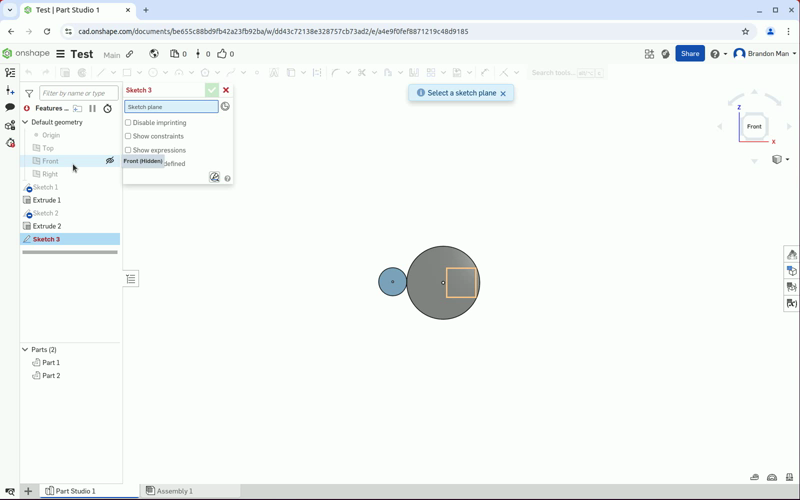
click(73, 163)
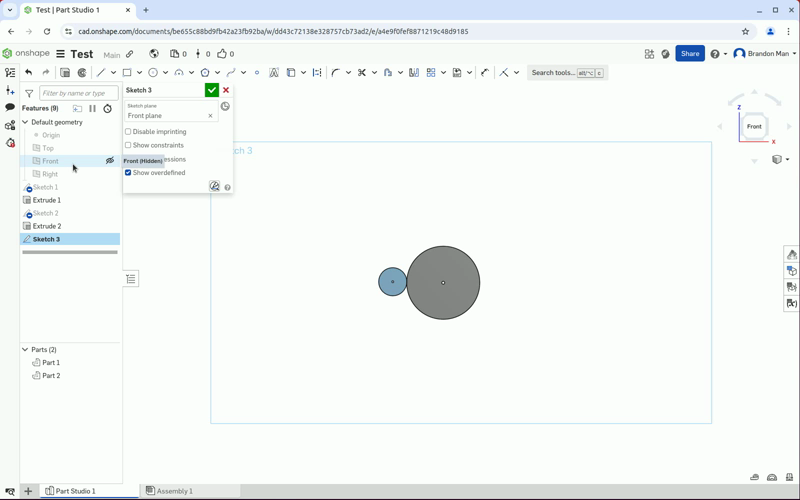
mouse_move(73, 352)
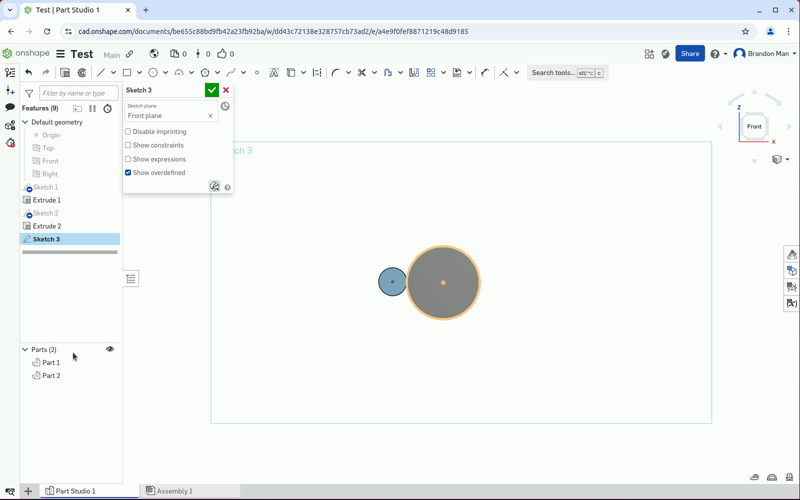
key(y)
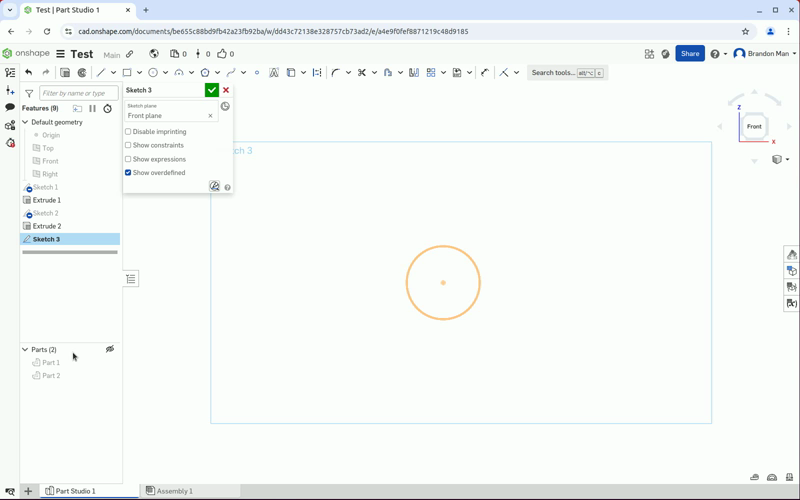
key(c)
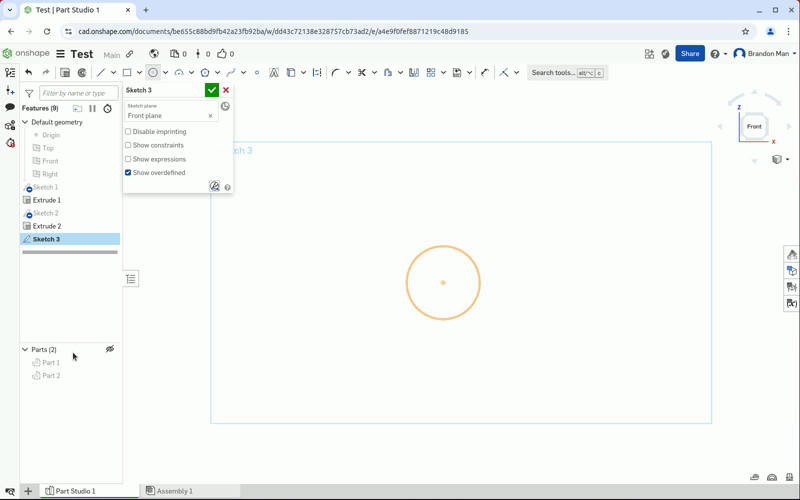
key_down(shift)
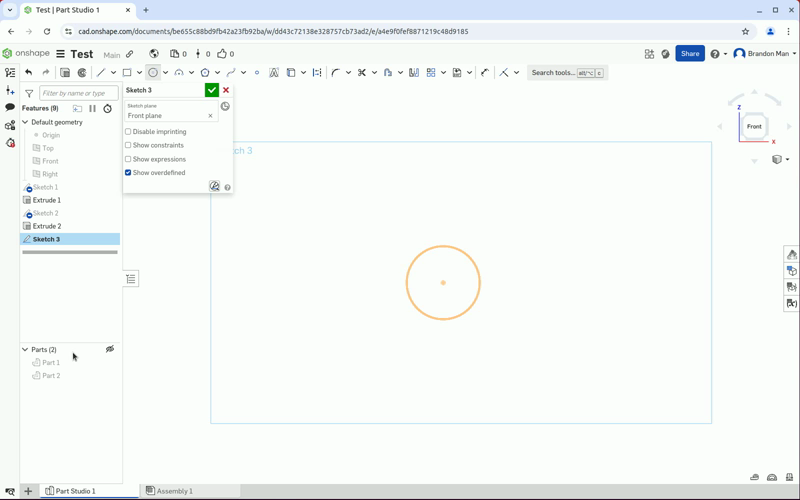
mouse_move(526, 282)
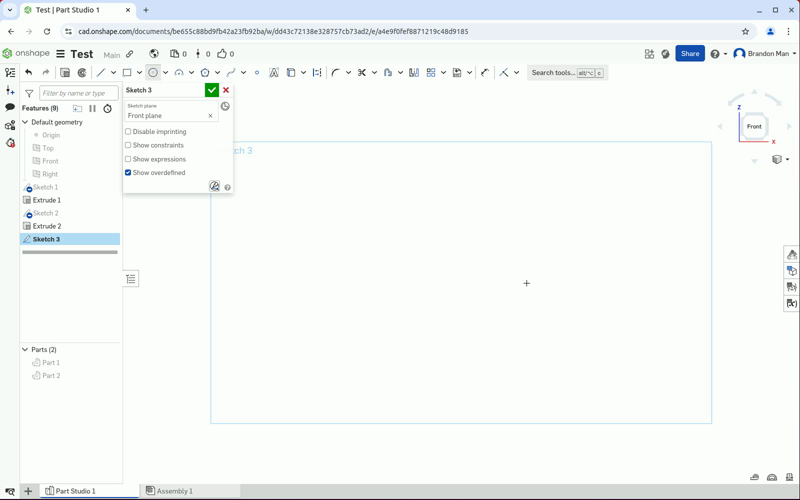
click(526, 282)
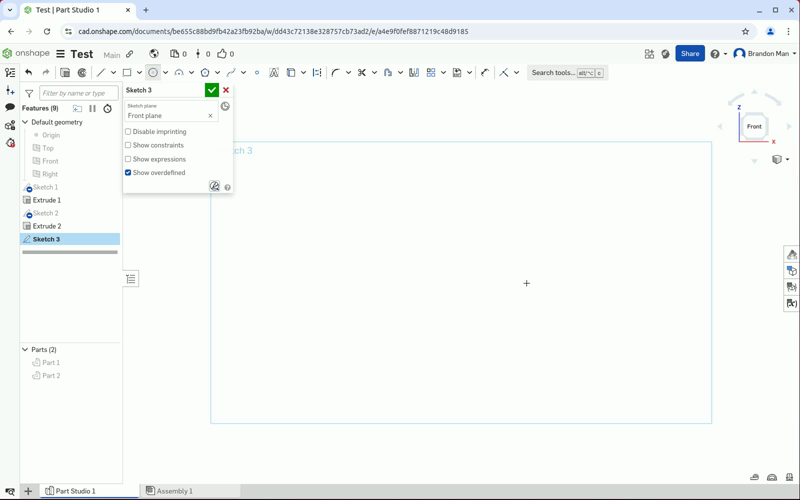
key_up(shift)
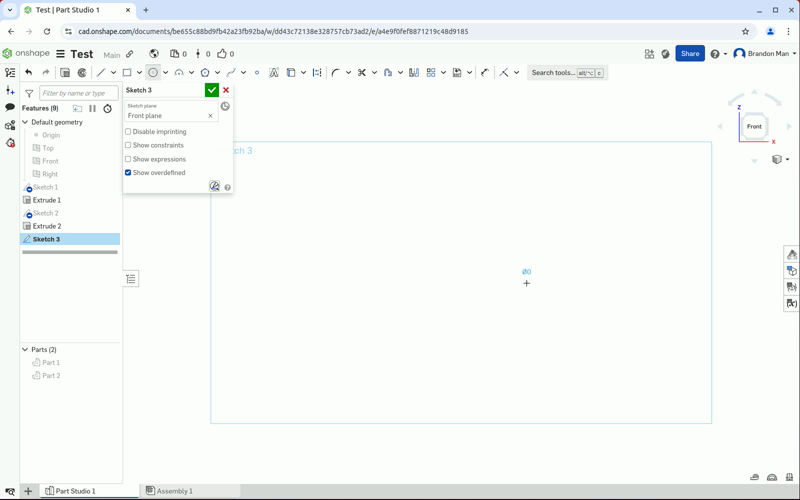
mouse_move(574, 282)
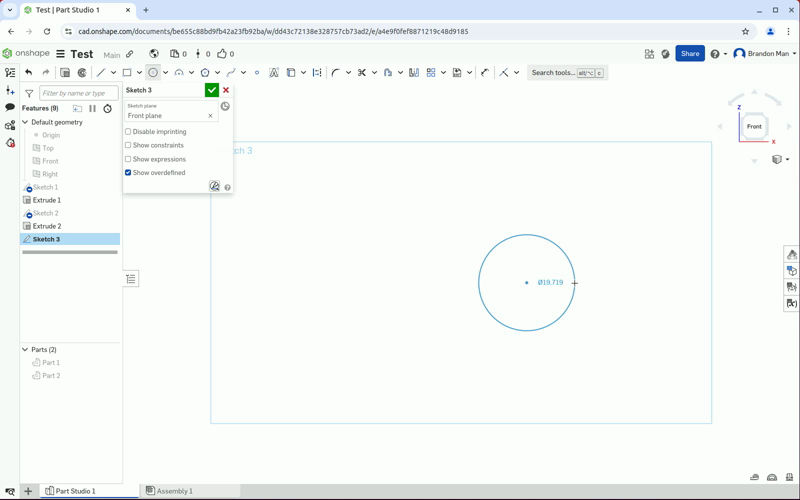
click(574, 282)
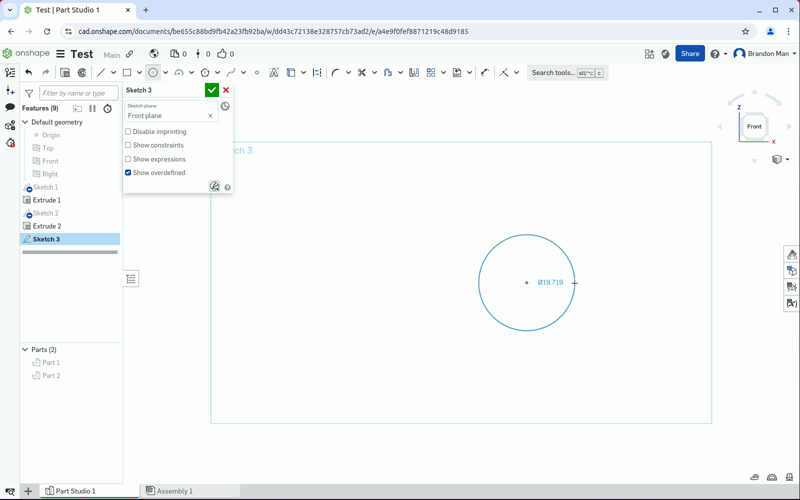
key(esc)
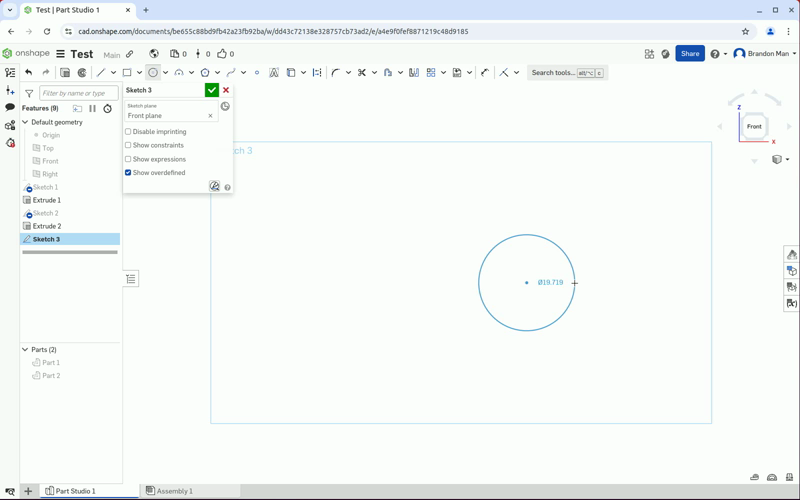
key(c)
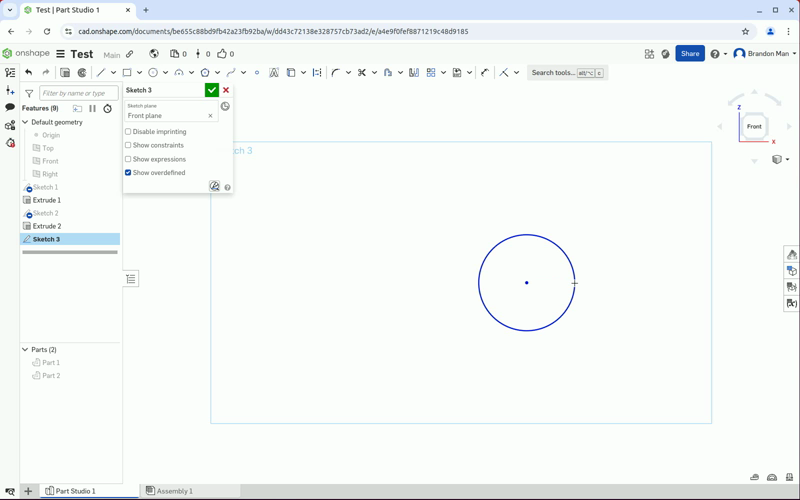
key_down(shift)
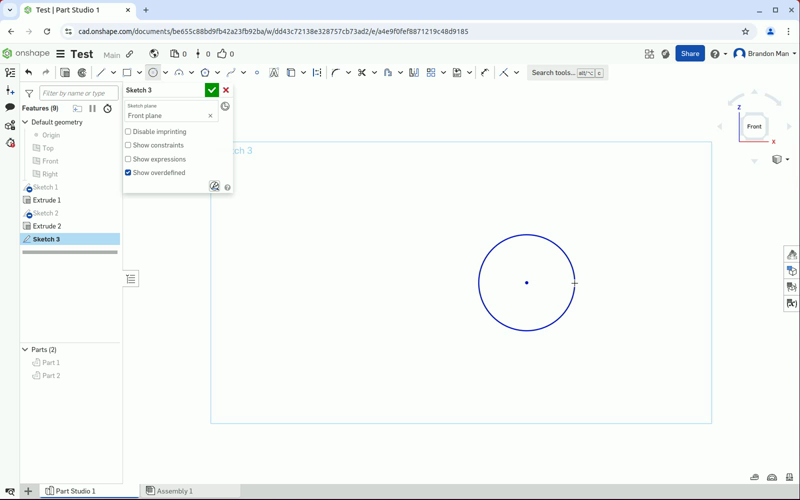
mouse_move(526, 282)
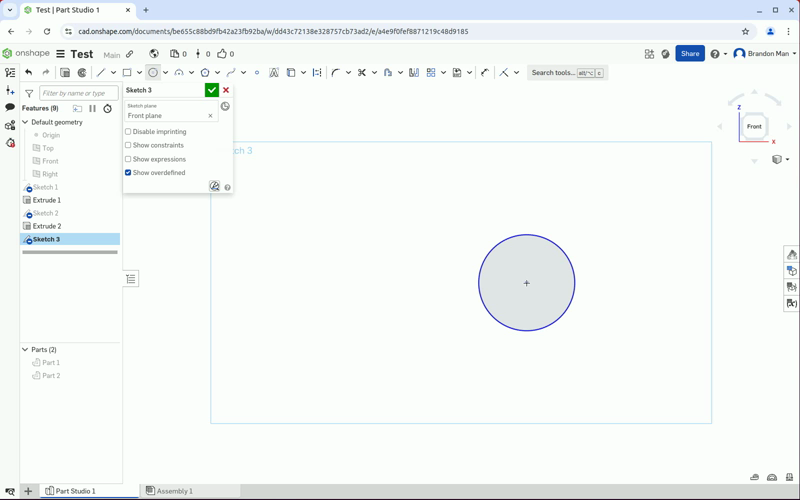
click(526, 282)
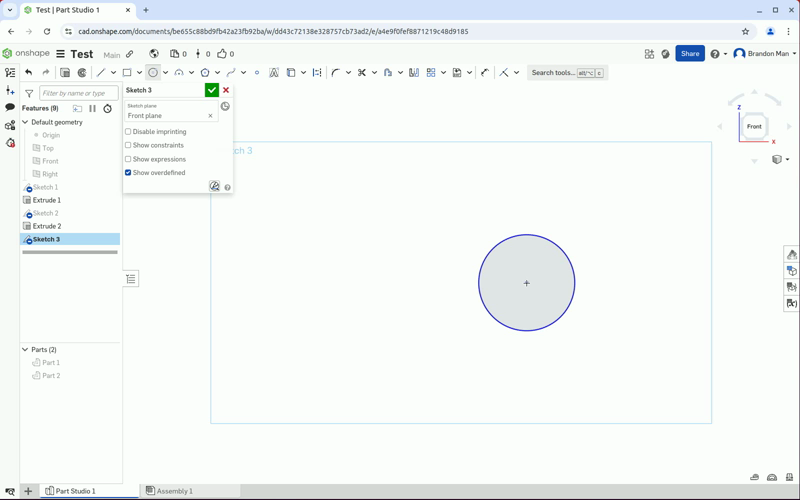
key_up(shift)
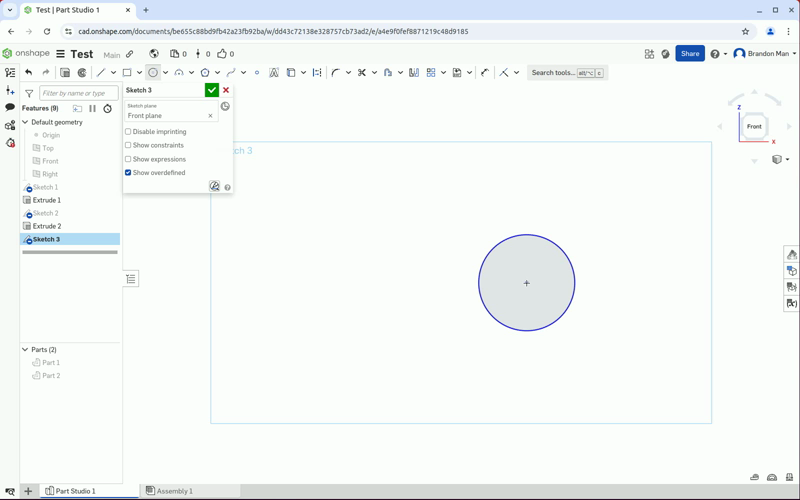
mouse_move(527, 282)
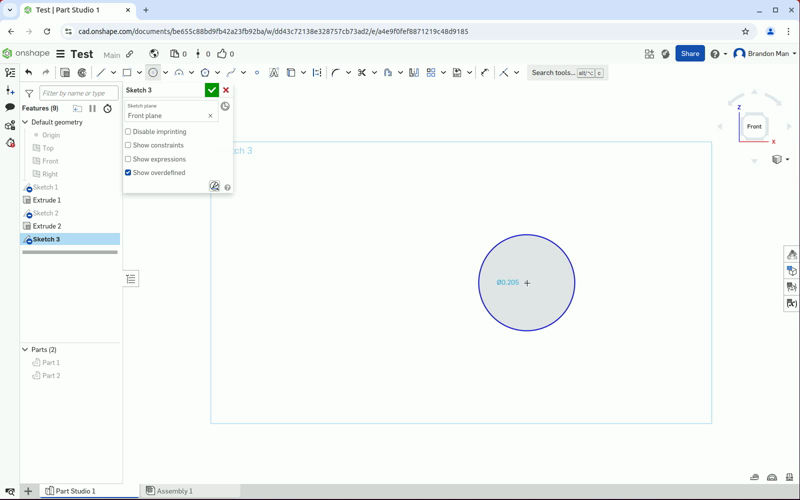
scroll(6)
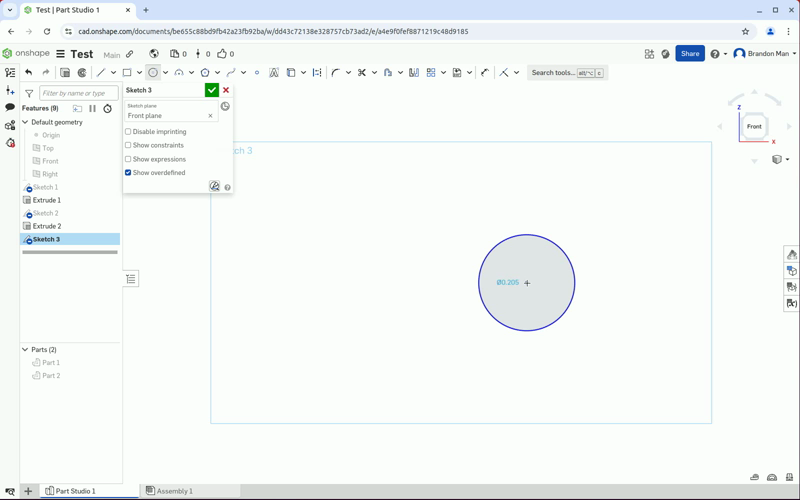
scroll(6)
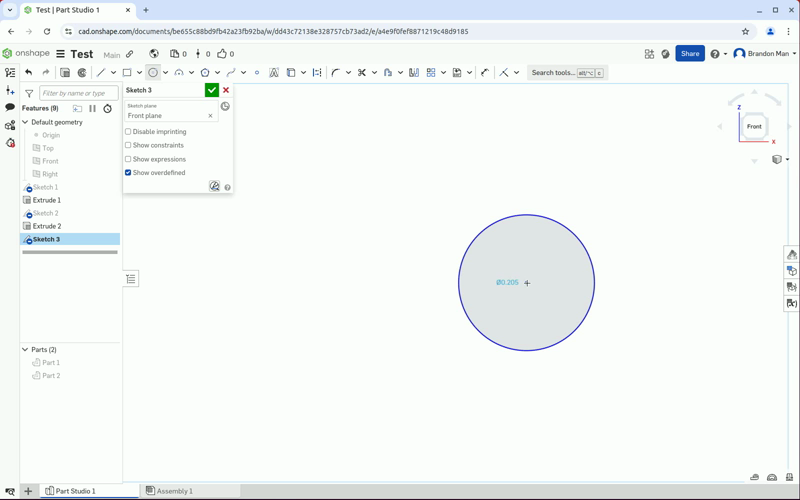
scroll(6)
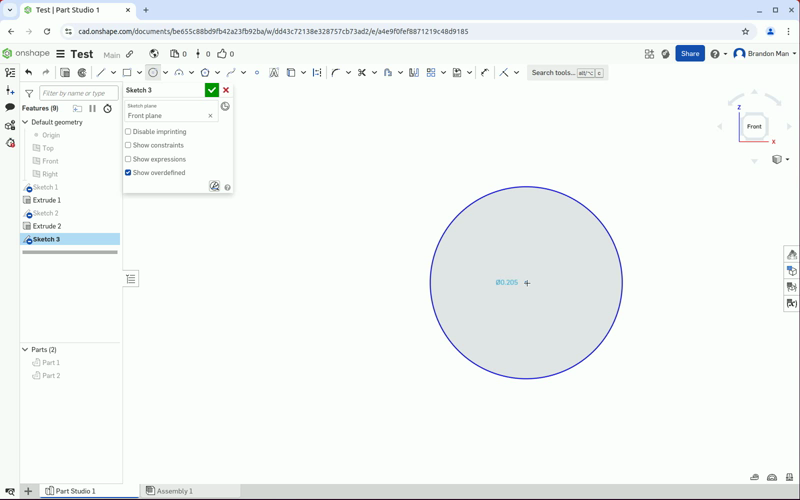
scroll(6)
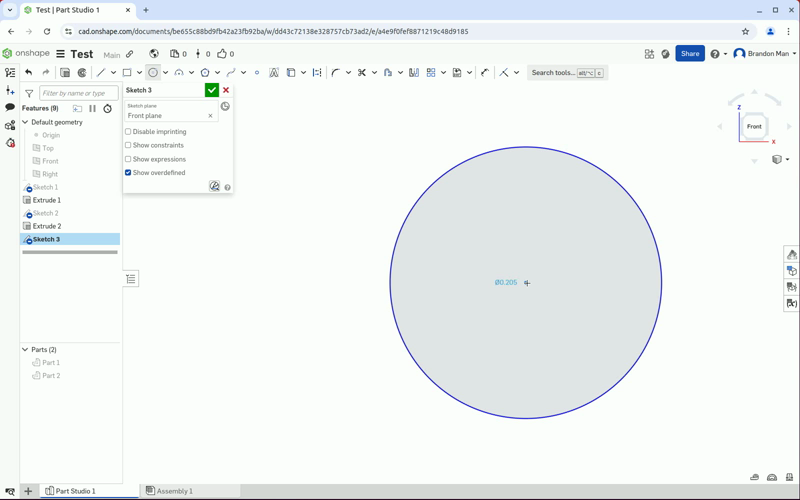
scroll(6)
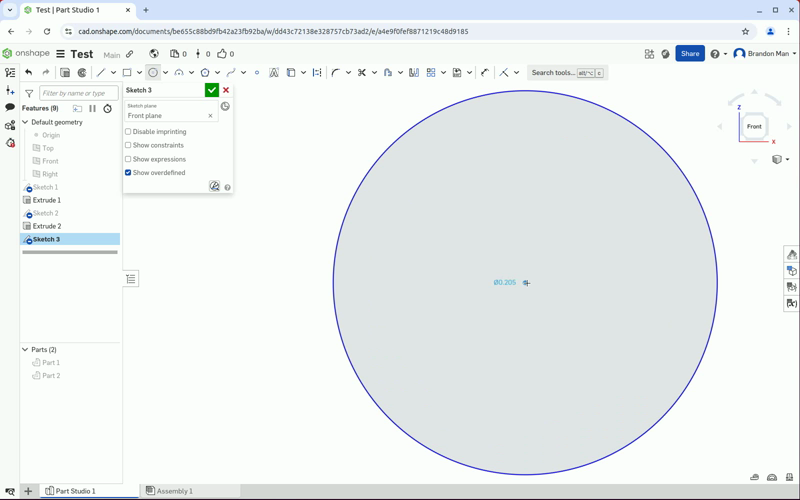
scroll(6)
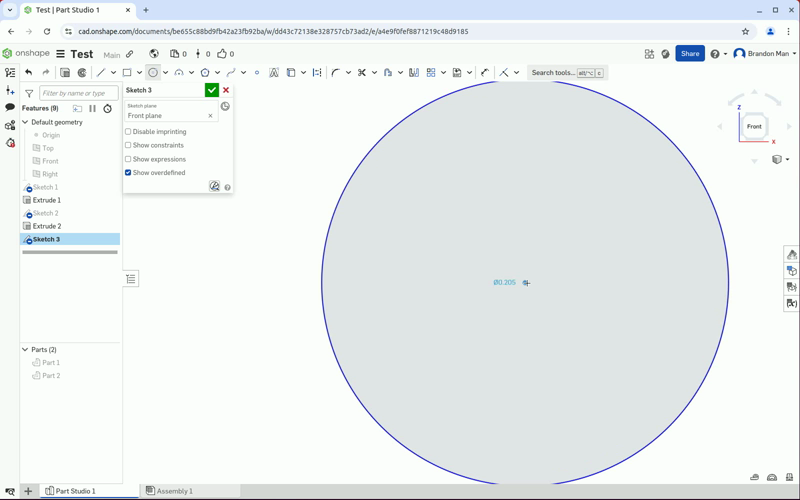
scroll(6)
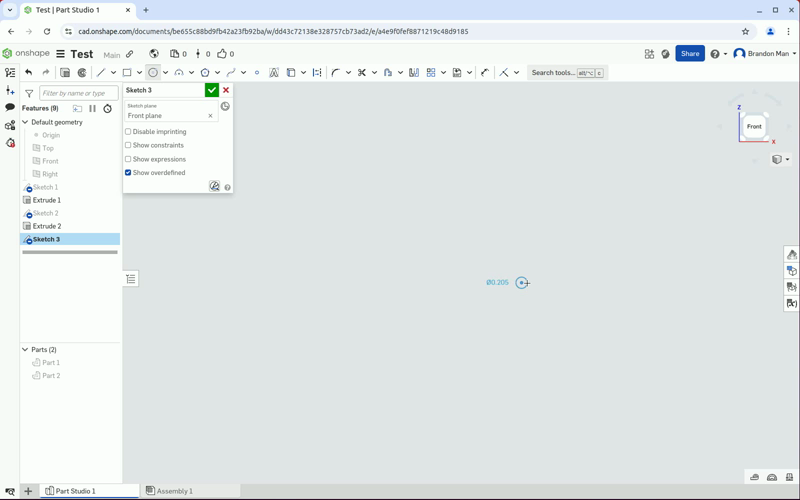
click(527, 282)
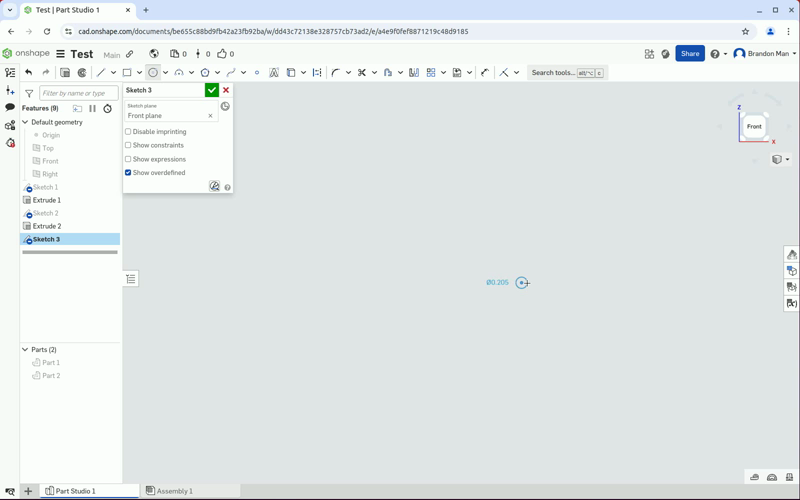
scroll(-6)
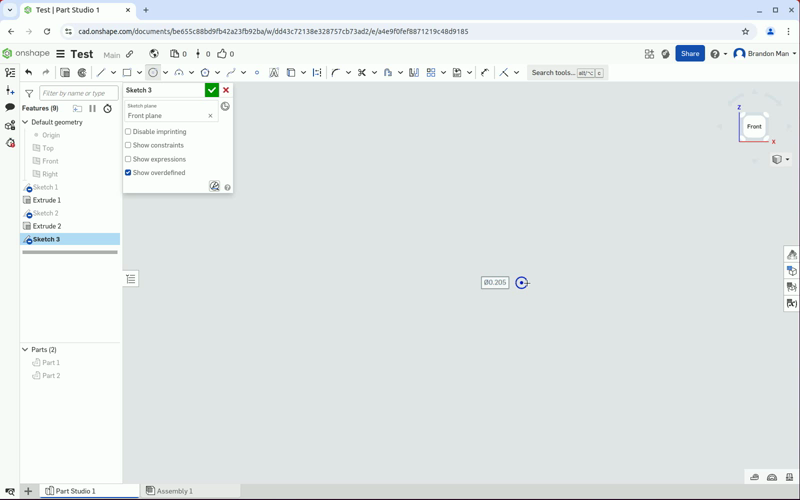
scroll(-6)
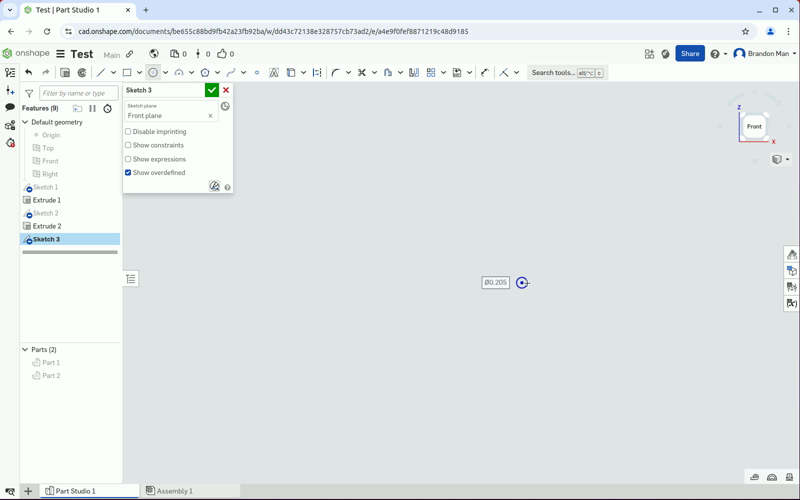
scroll(-6)
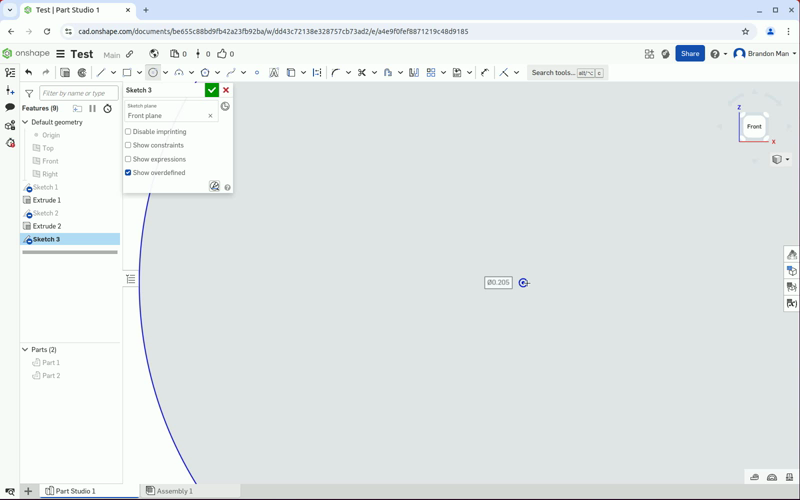
scroll(-6)
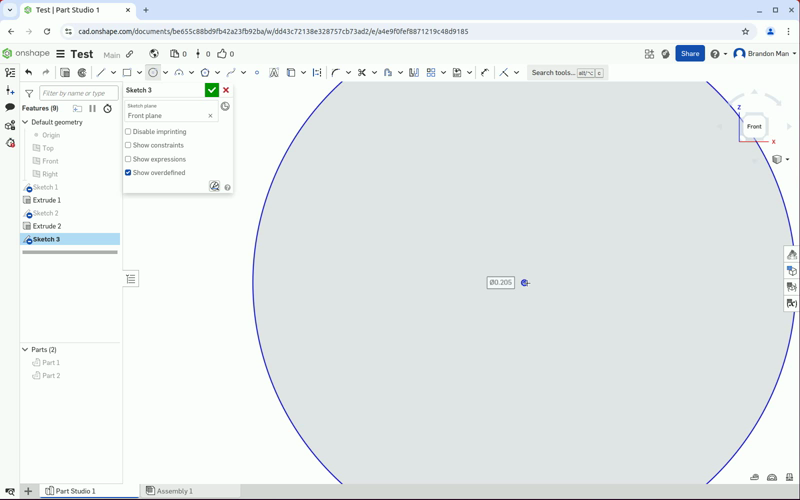
scroll(-6)
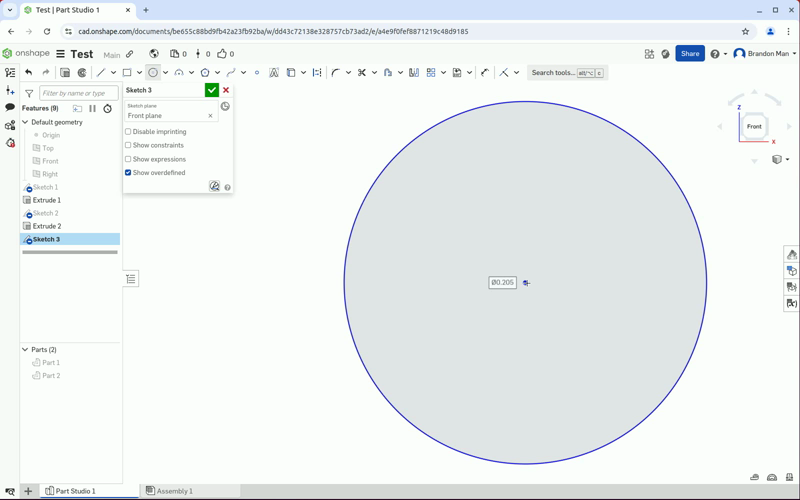
scroll(-6)
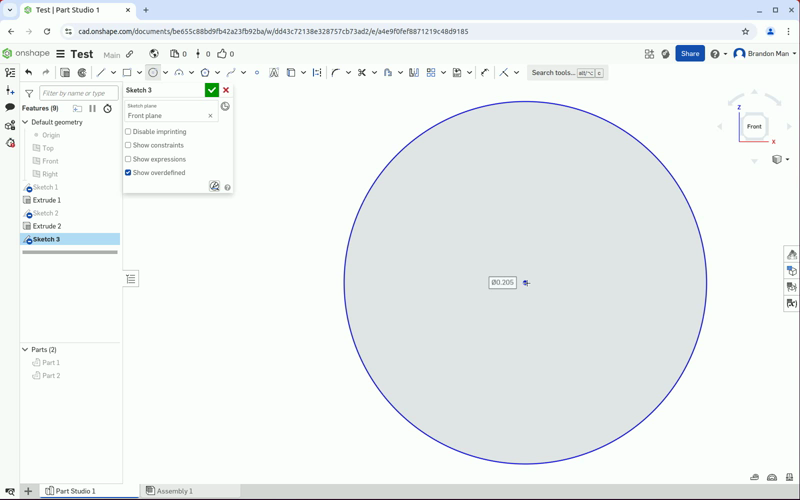
scroll(-6)
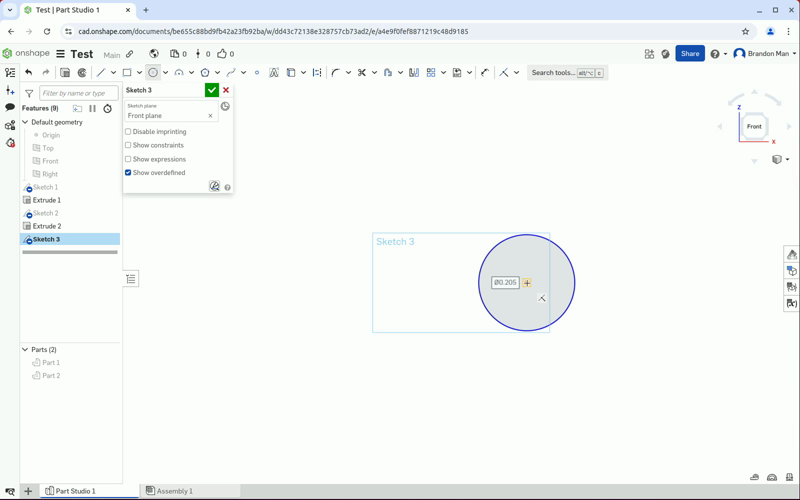
key(esc)
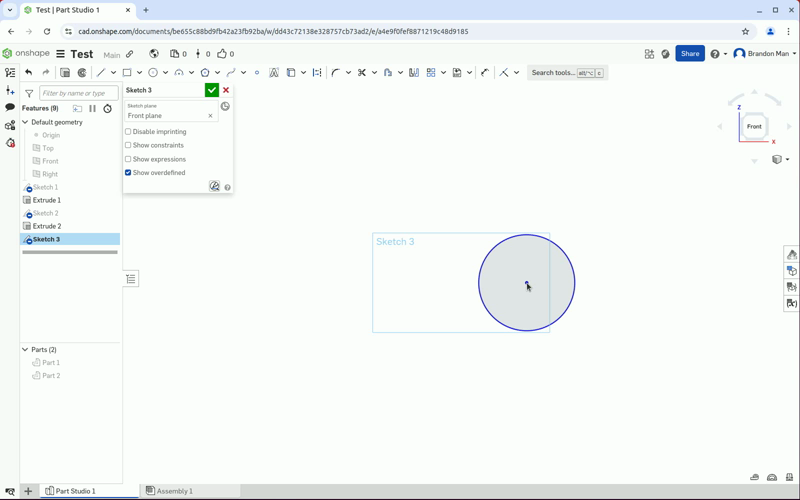
mouse_move(551, 248)
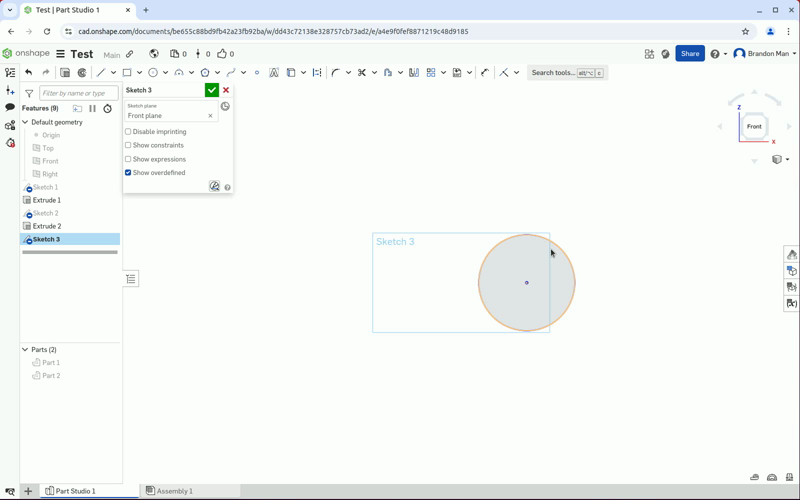
click(551, 248)
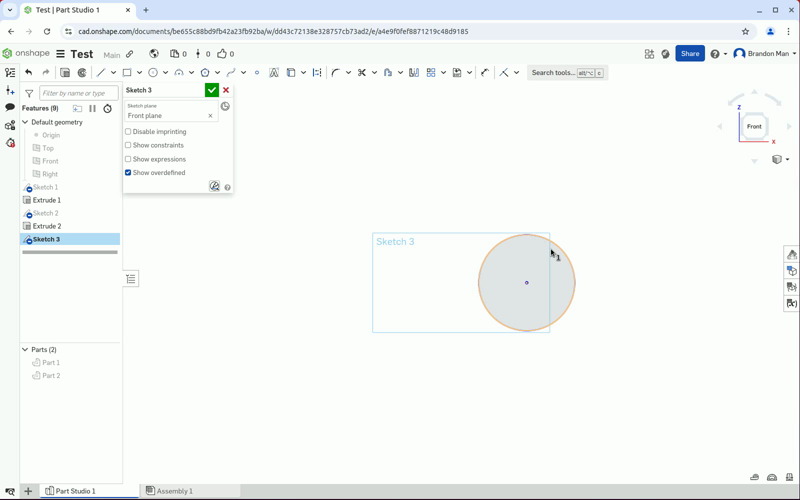
mouse_move(73, 352)
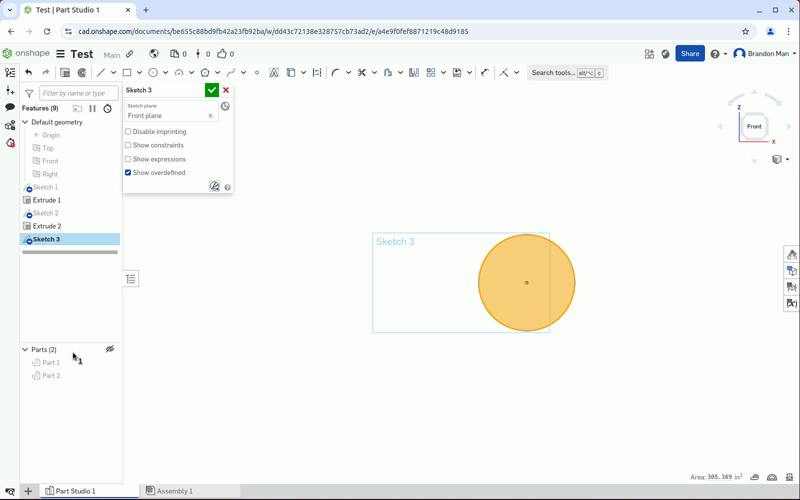
key(shift+y)
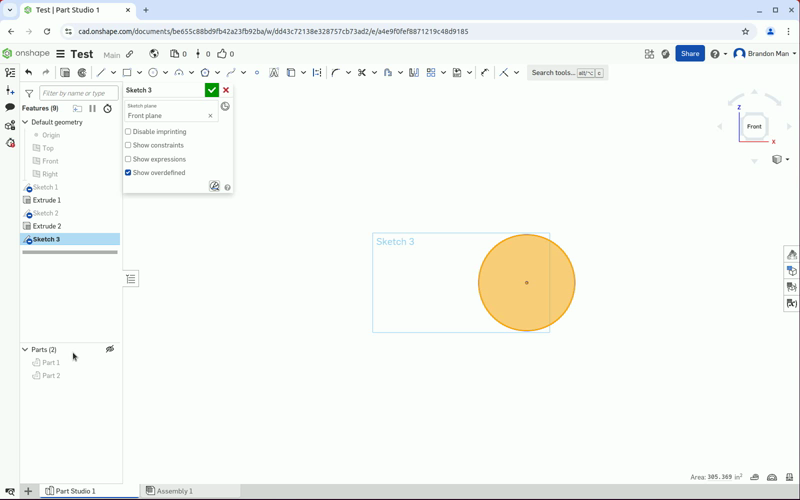
key(shift+e)
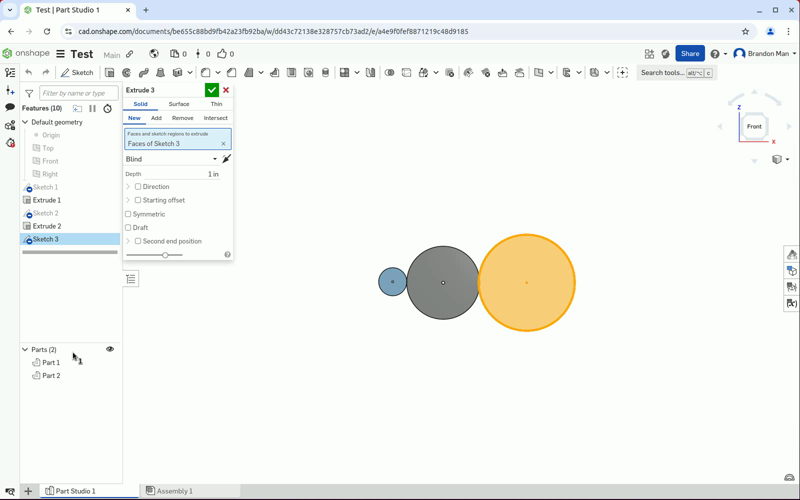
mouse_move(143, 106)
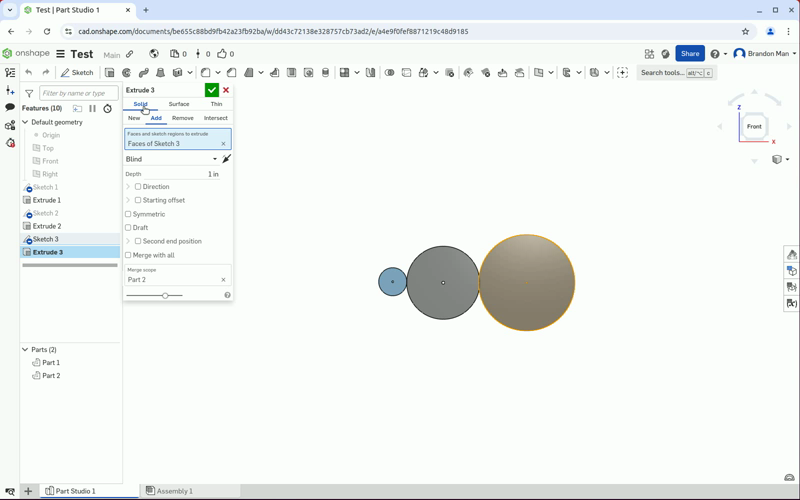
click(143, 106)
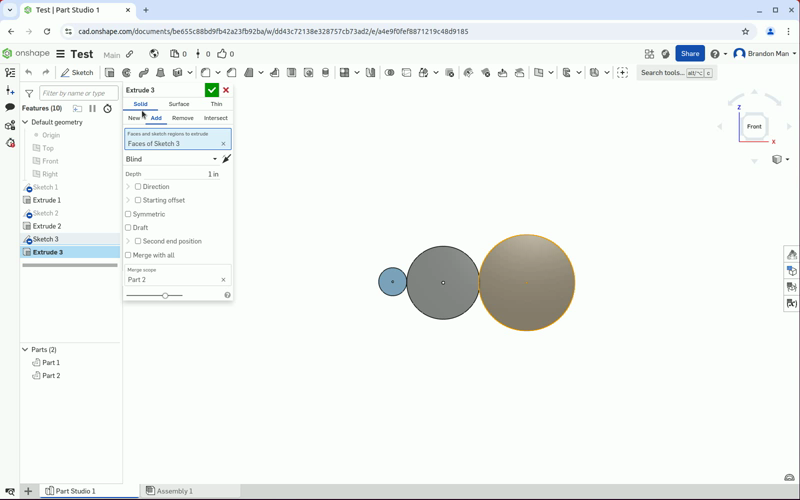
mouse_move(137, 120)
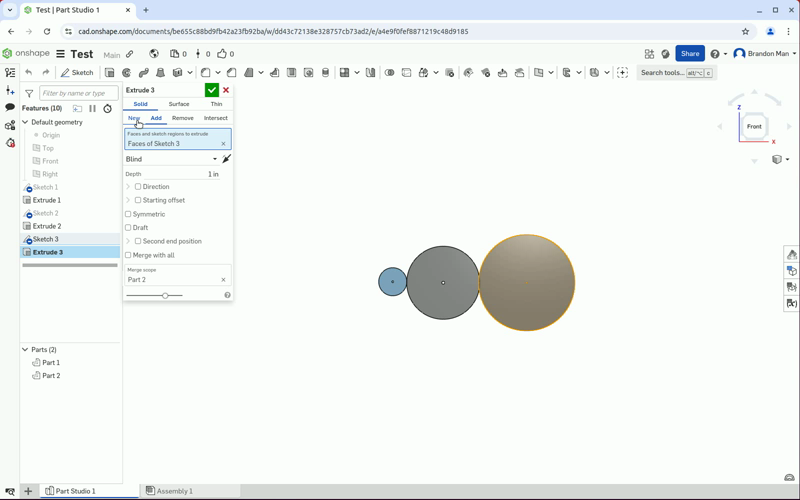
click(137, 120)
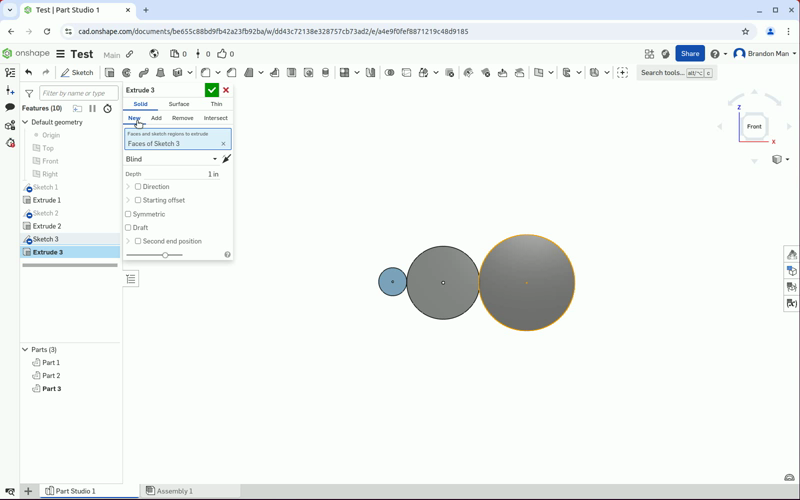
key(tab, 4)
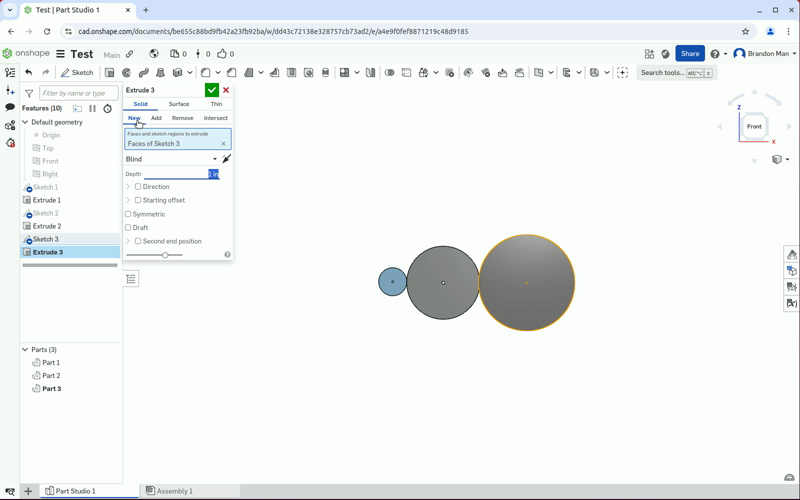
text(2.407)
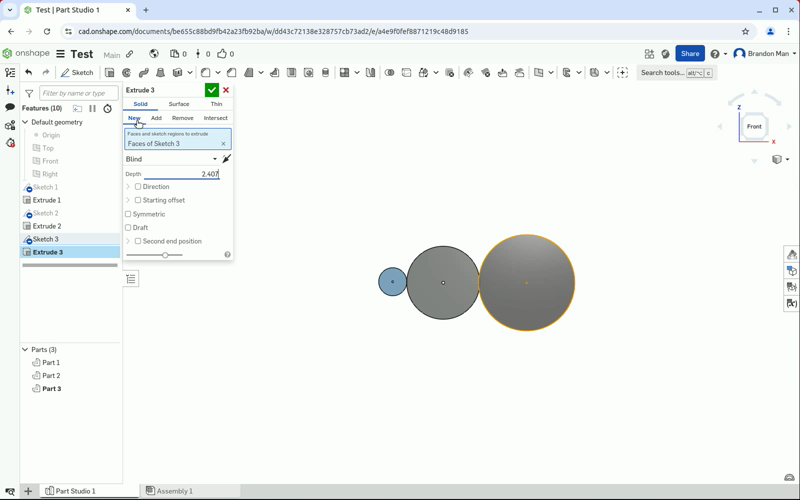
key(enter)
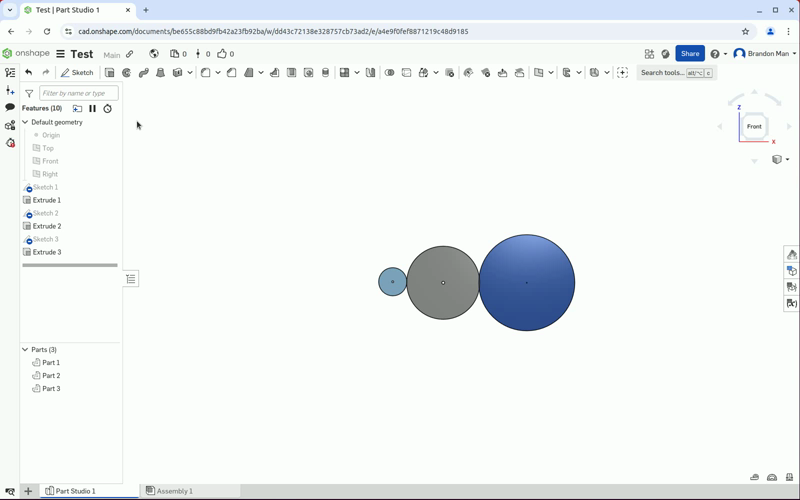
key(shift+h)
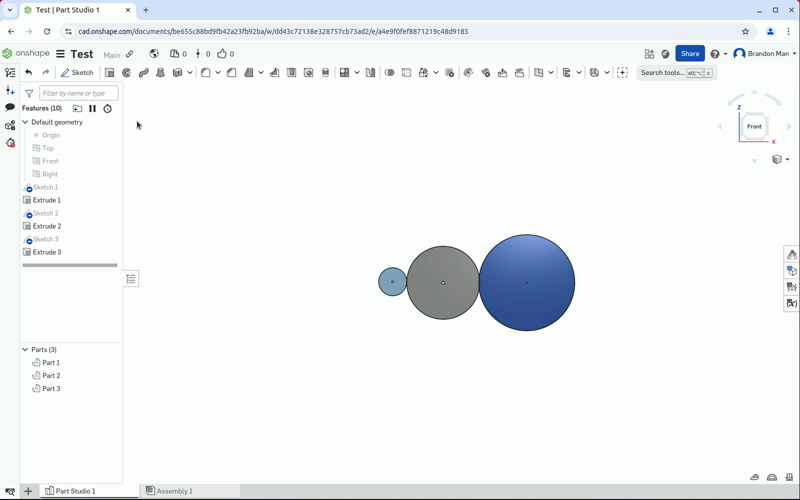
key(shift+h)
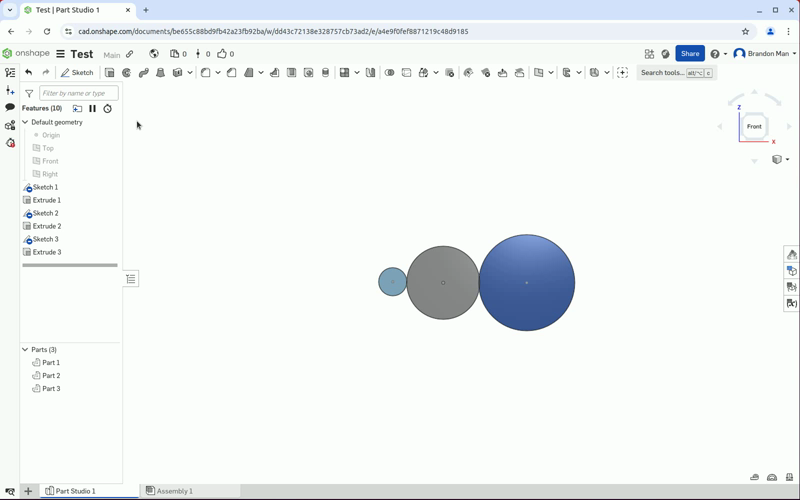
key(shift+7)
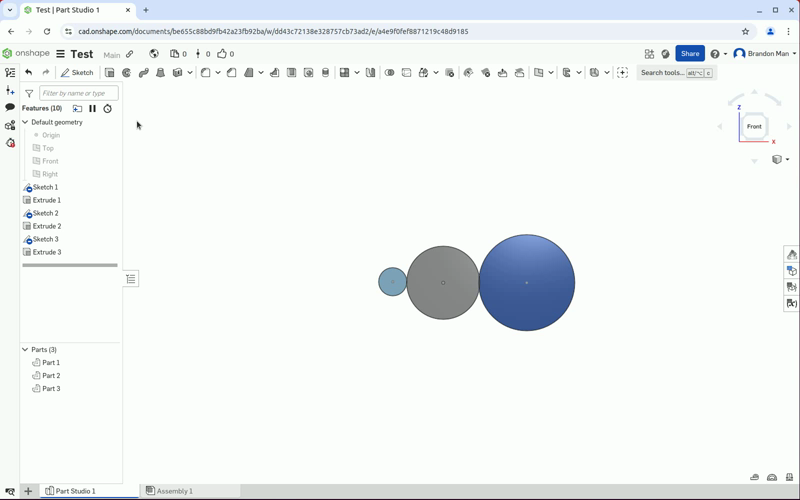
key(left, 2)
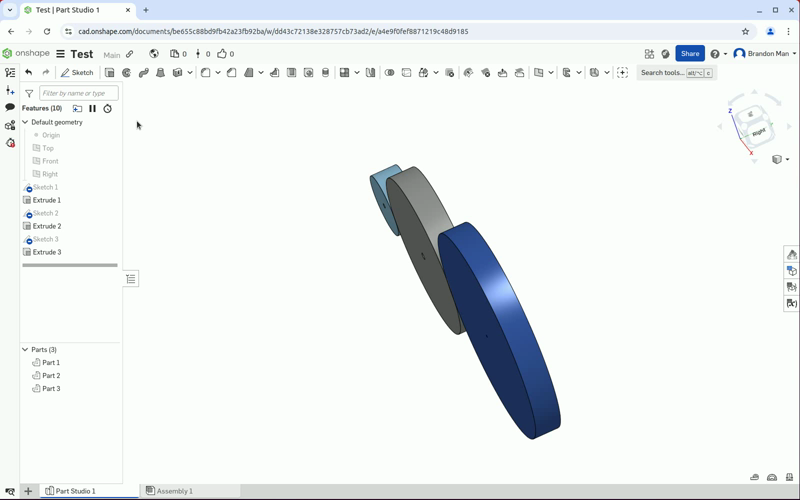
key(down, 2)
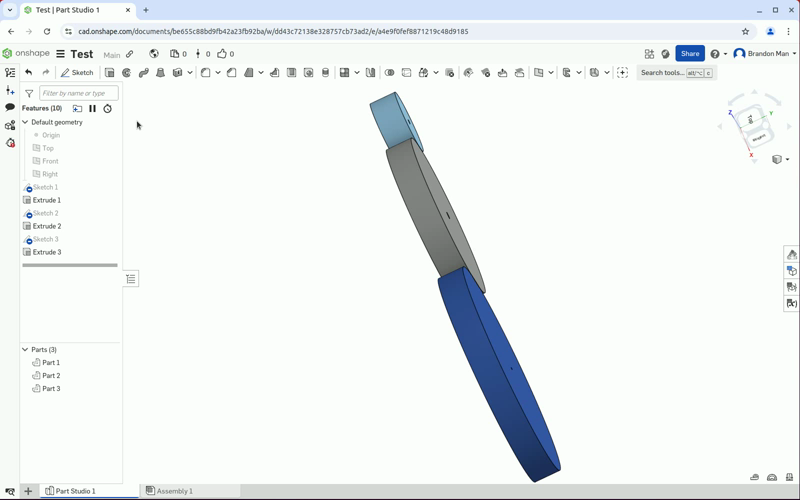
key(up, 2)
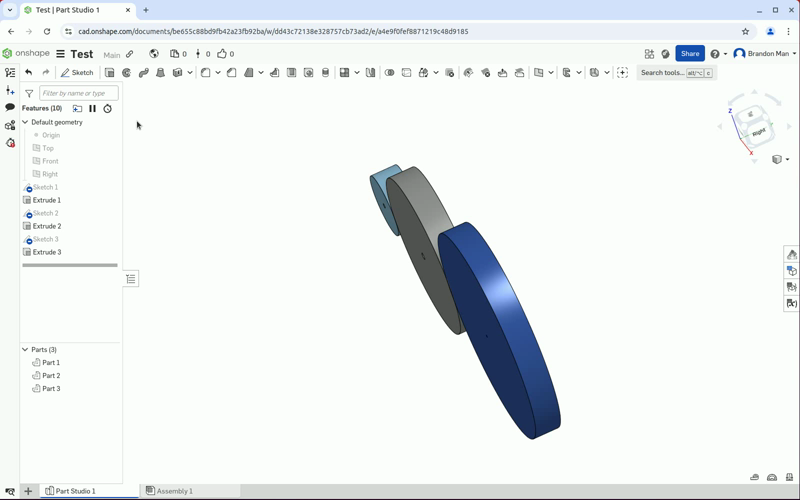
key(right, 2)
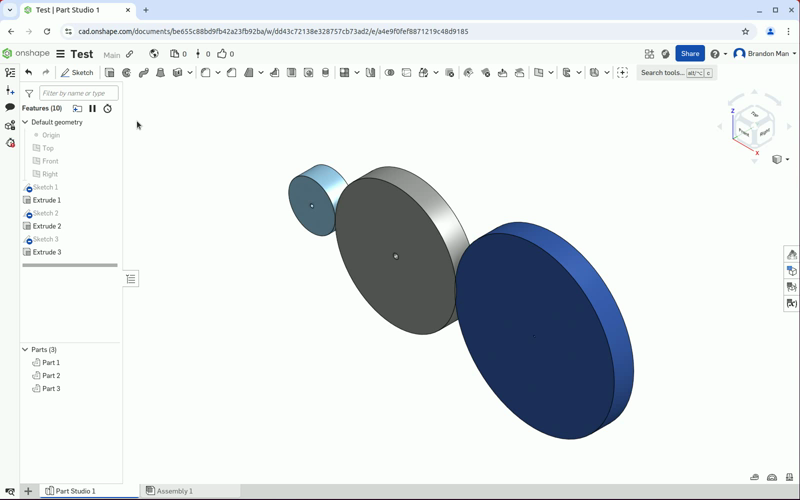
mouse_move(73, 189)
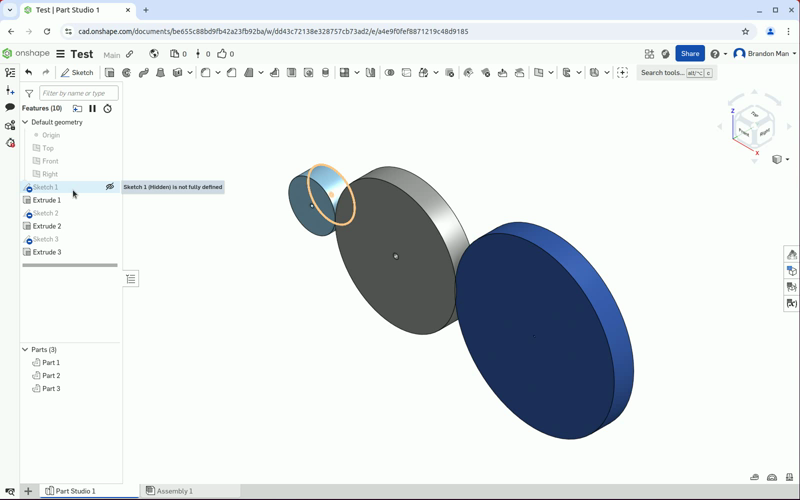
click(73, 189)